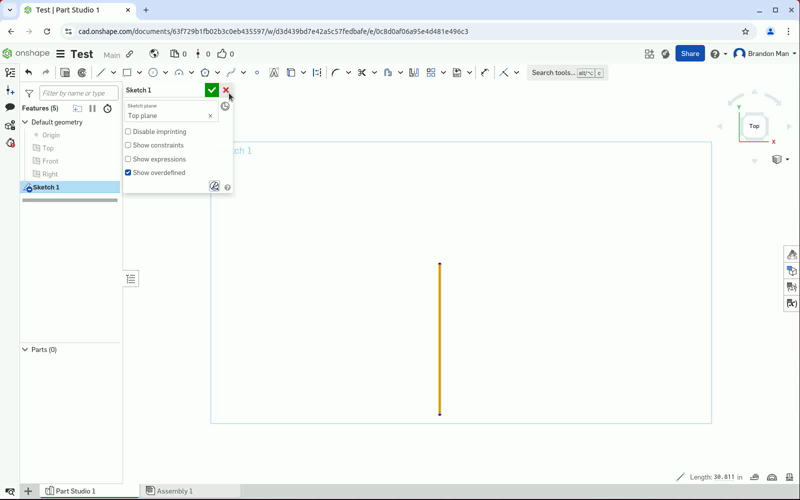
key(shift+h)
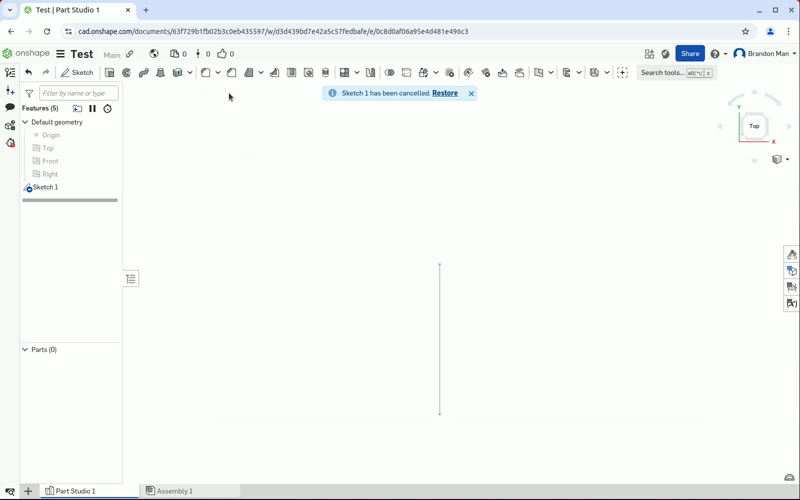
key(shift+s)
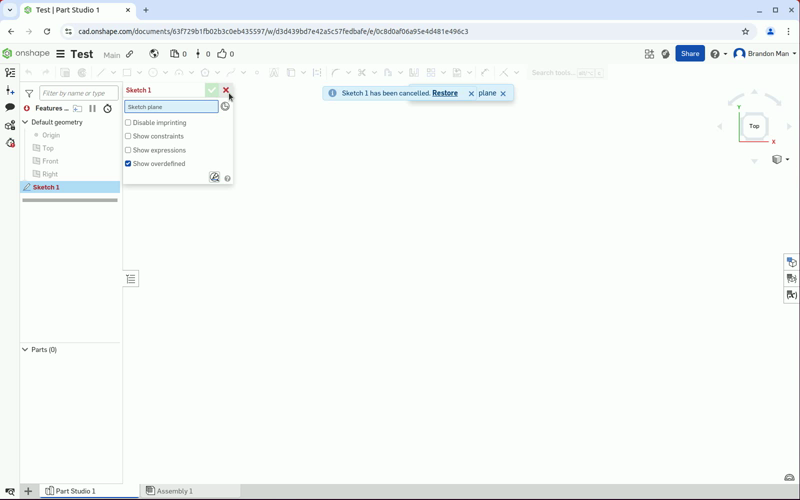
mouse_move(73, 150)
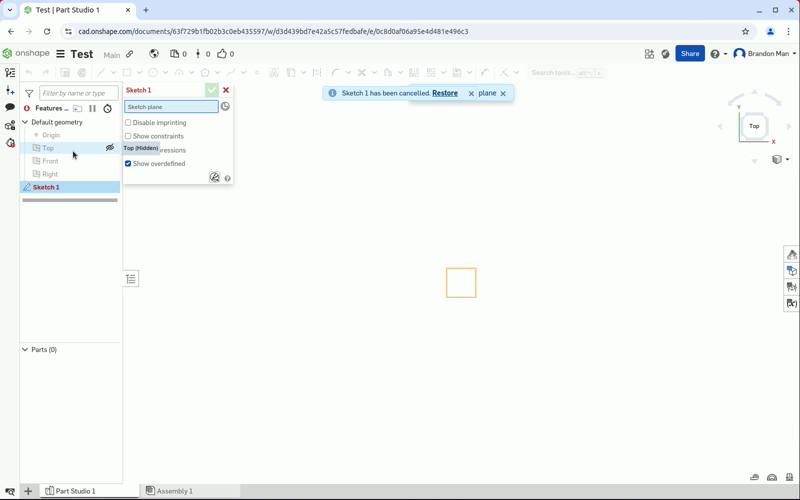
click(73, 150)
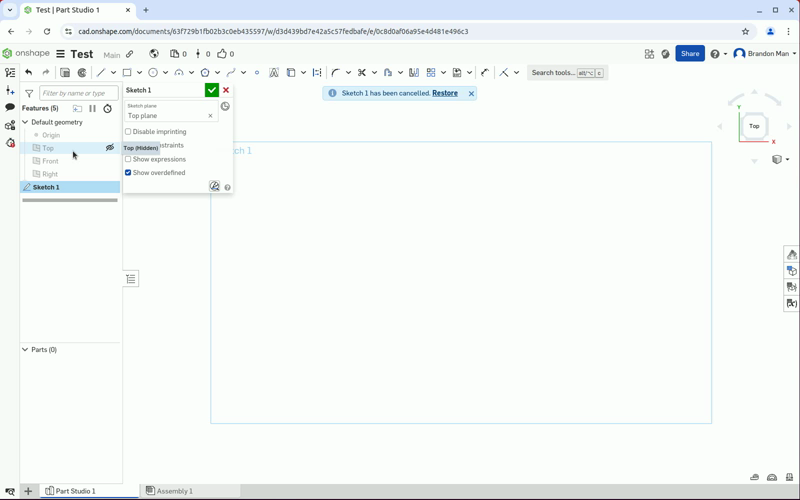
mouse_move(73, 352)
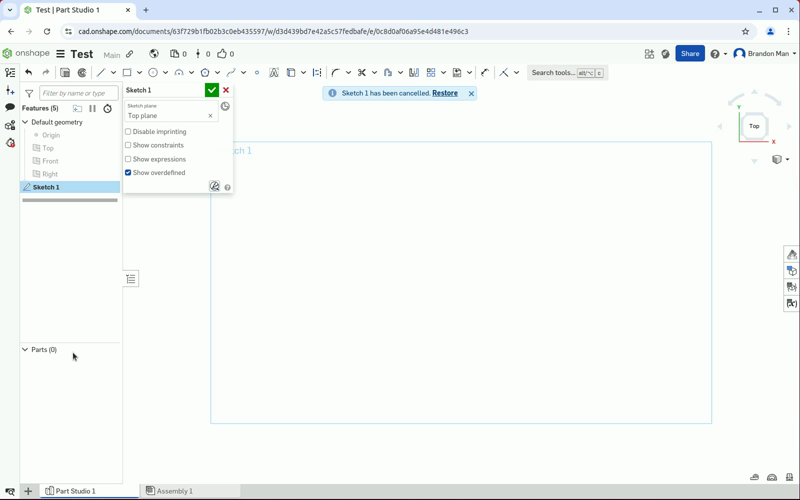
key(y)
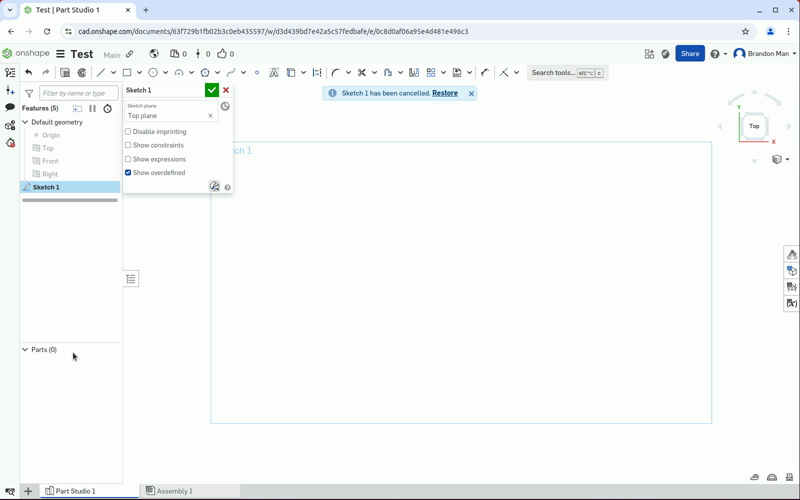
key(l)
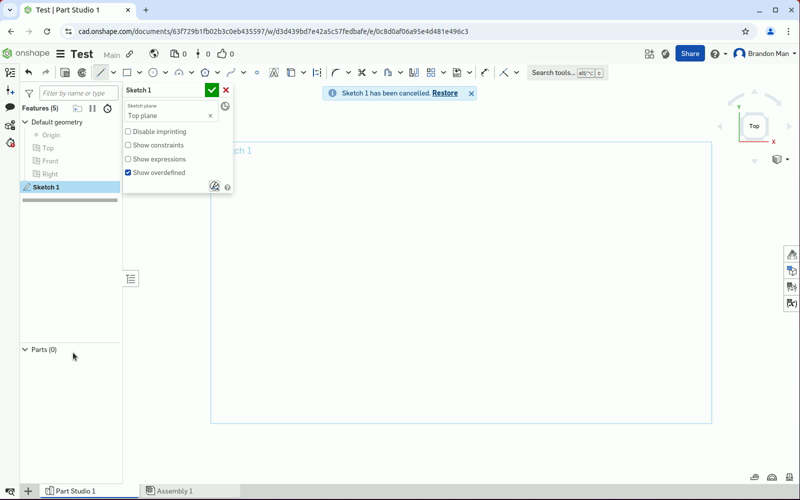
key_down(shift)
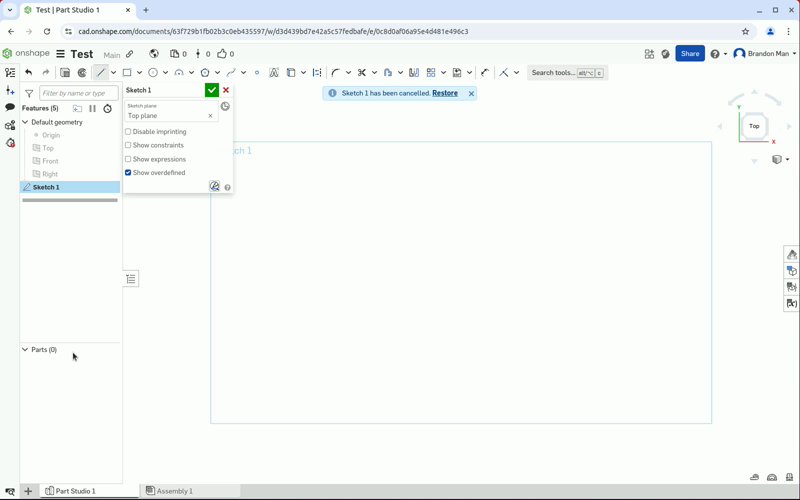
mouse_move(404, 339)
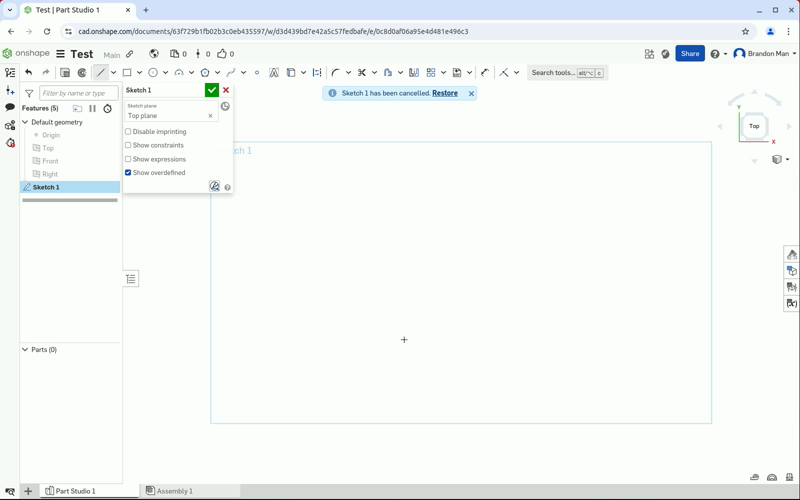
click(404, 339)
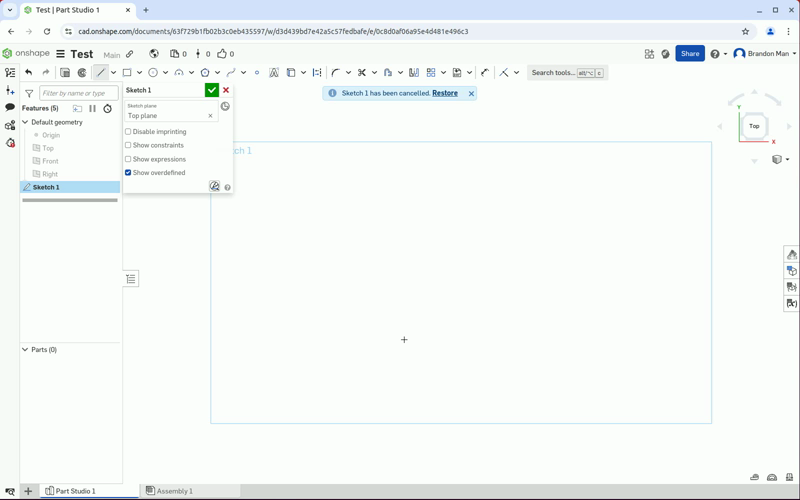
key_up(shift)
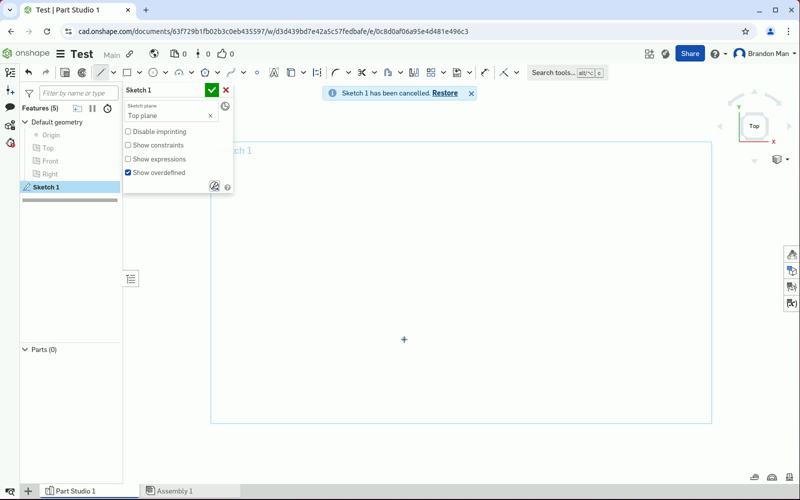
key_down(shift)
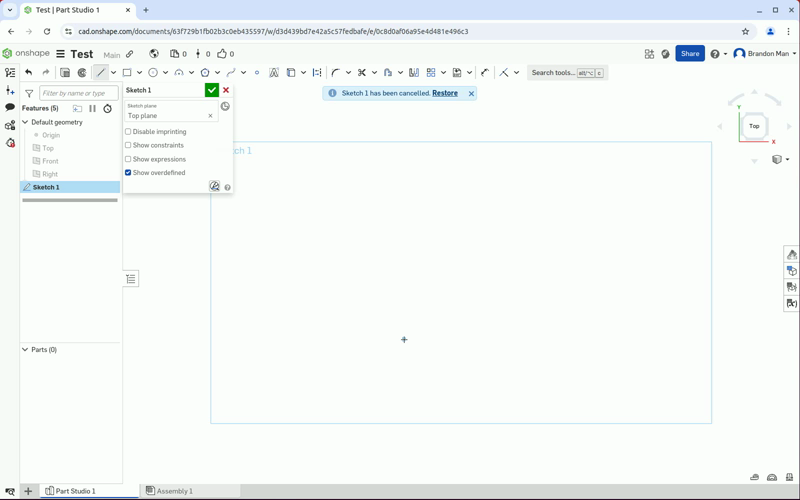
mouse_move(516, 339)
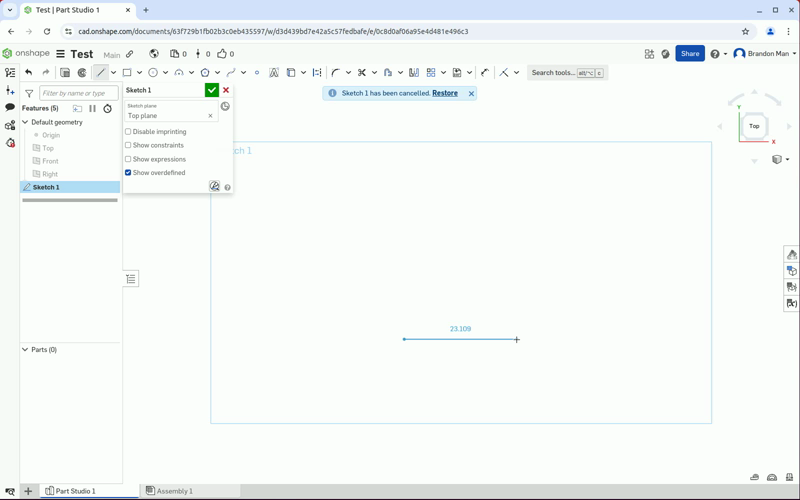
click(516, 339)
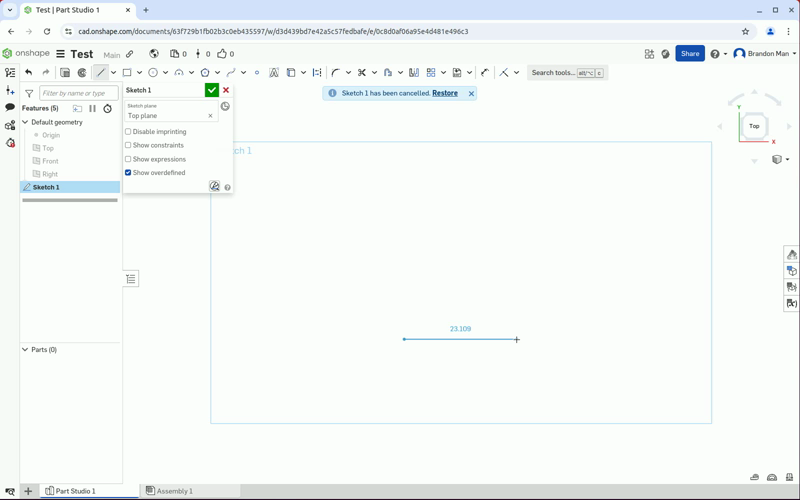
key_up(shift)
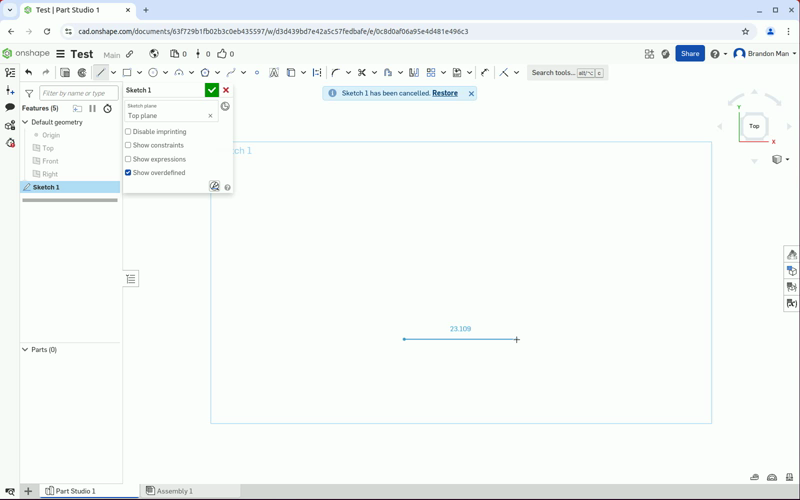
key_down(shift)
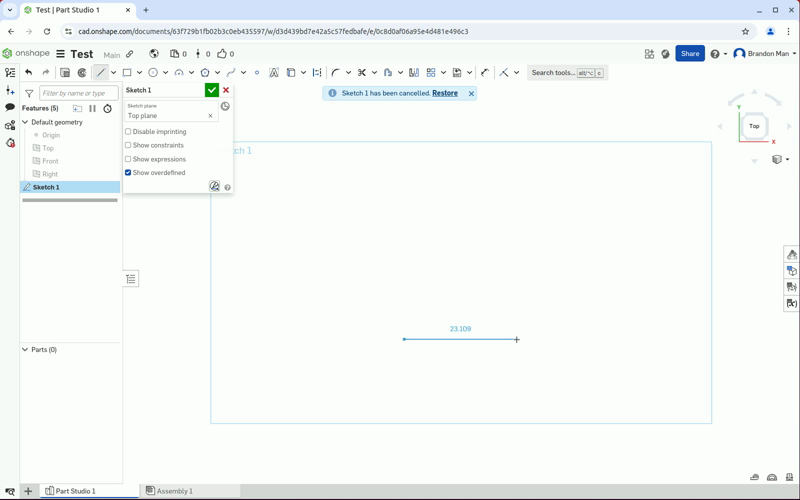
mouse_move(516, 226)
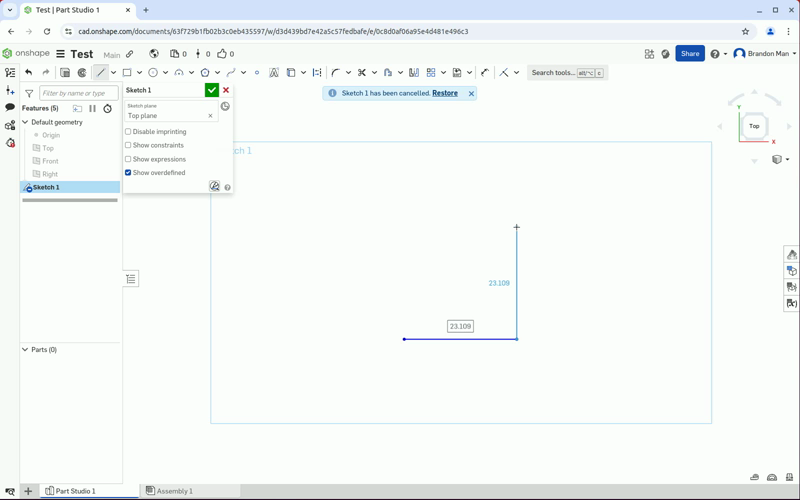
click(516, 226)
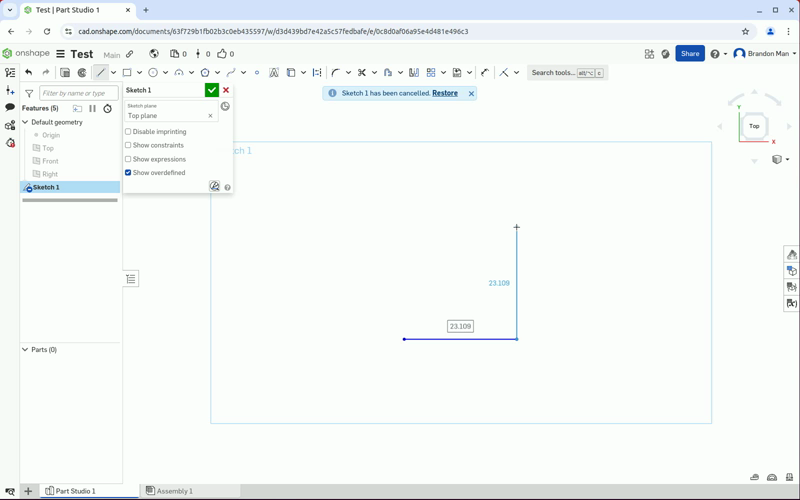
key_up(shift)
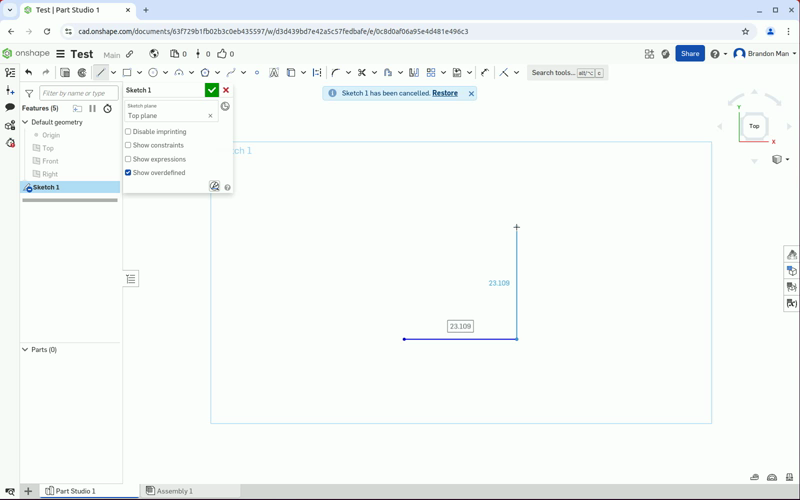
key_down(shift)
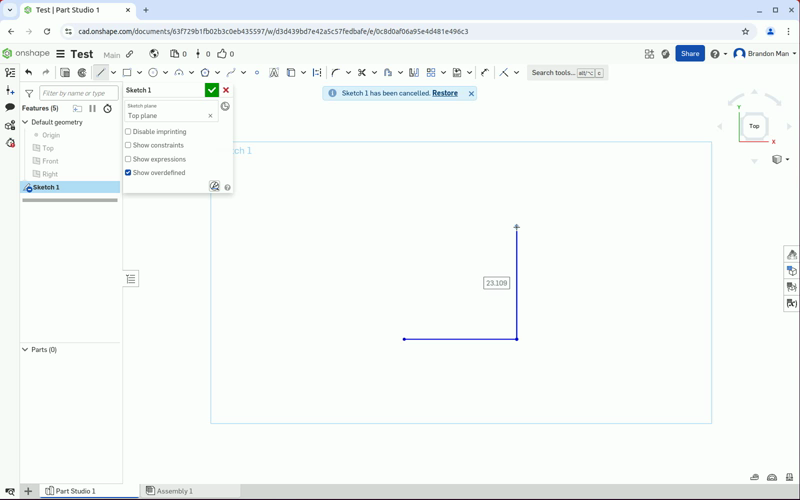
mouse_move(404, 226)
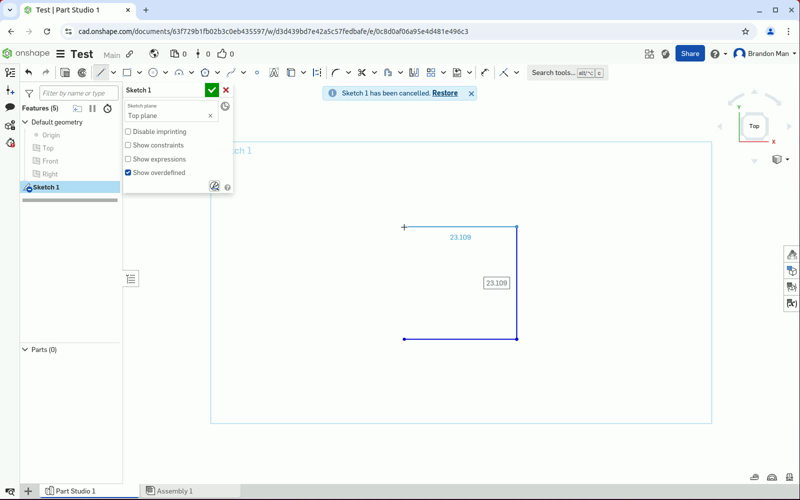
click(404, 226)
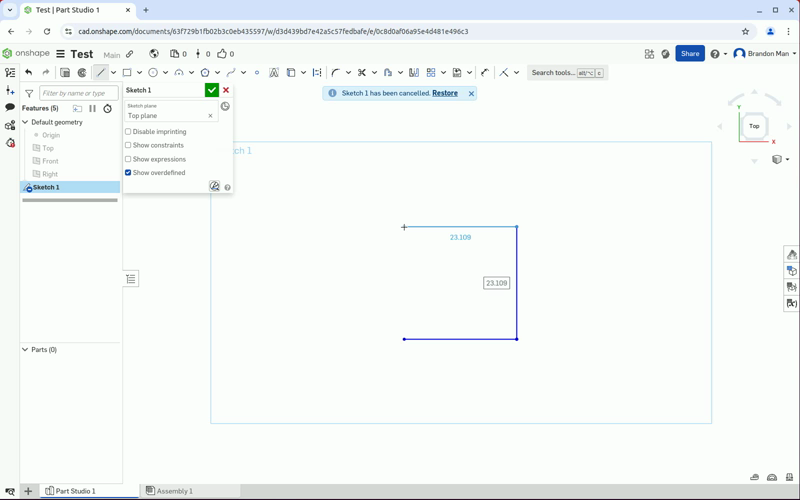
key_up(shift)
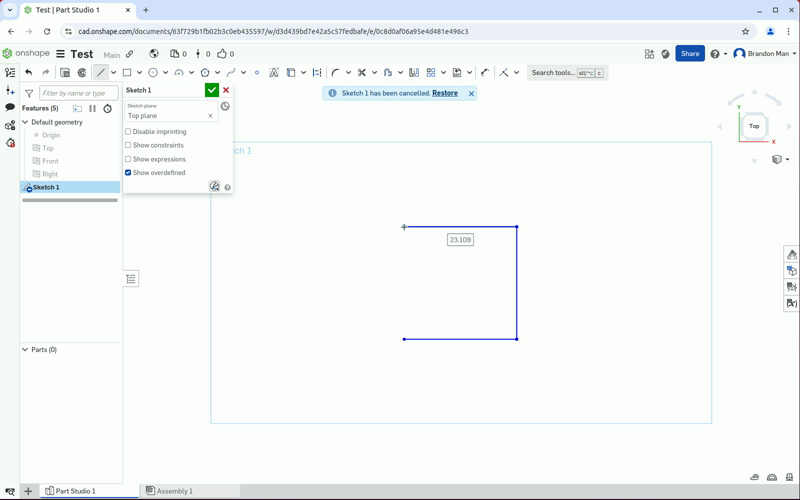
key_down(shift)
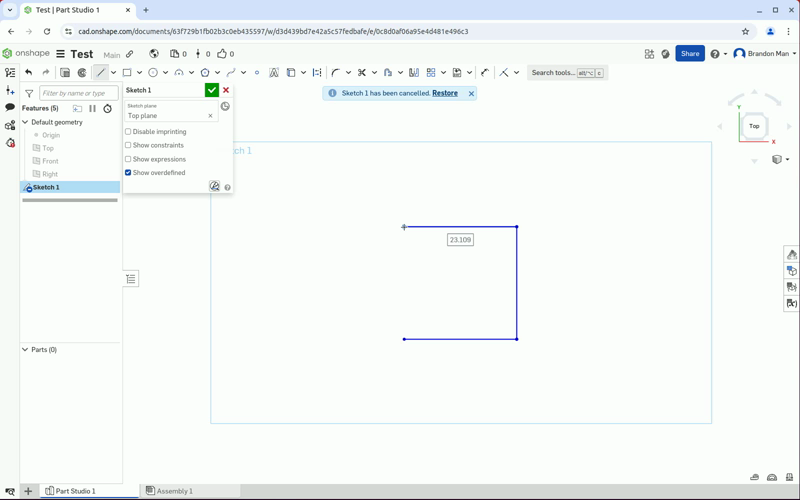
mouse_move(404, 339)
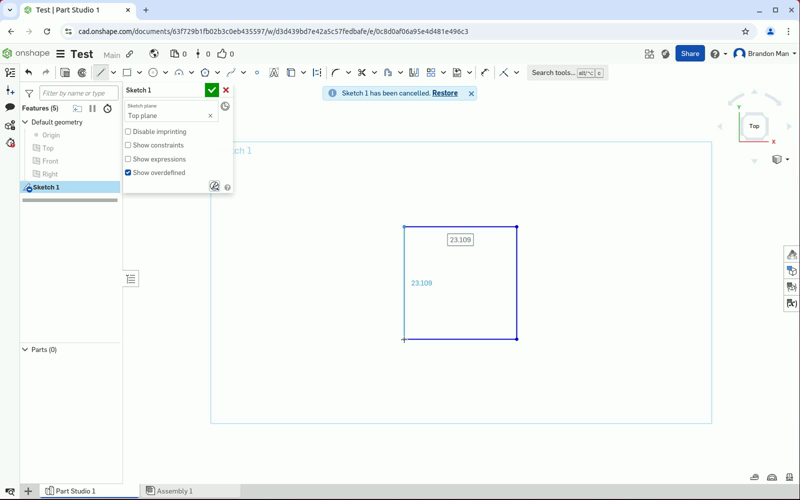
key_up(shift)
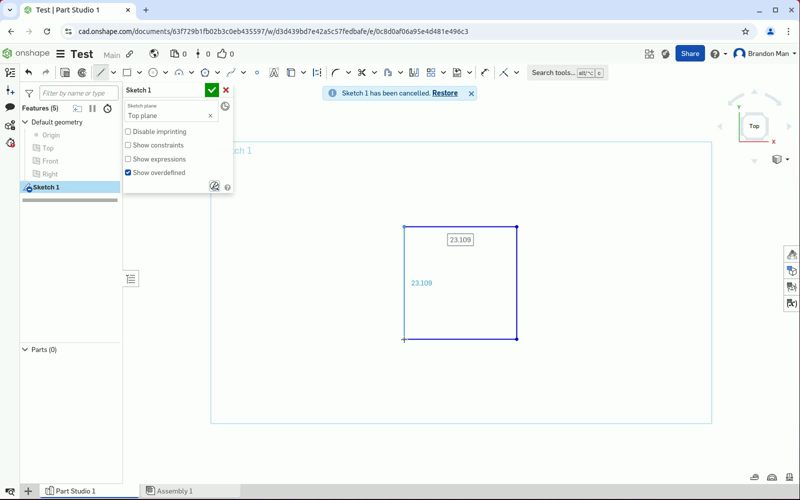
click(404, 339)
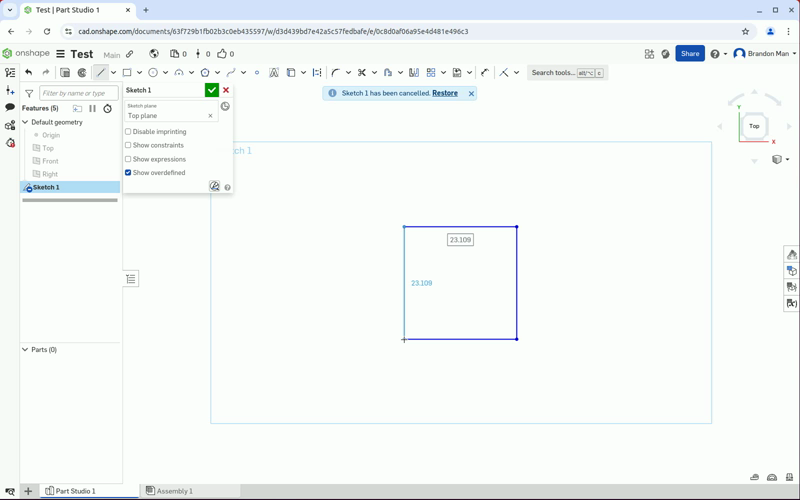
key(esc)
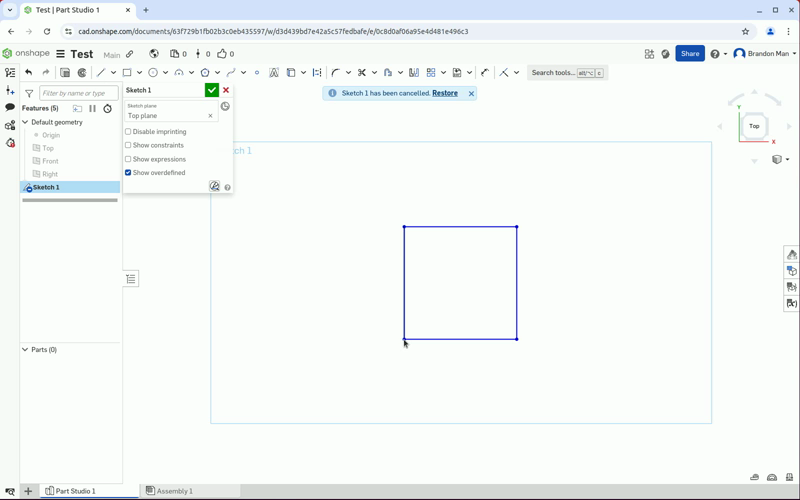
mouse_move(415, 325)
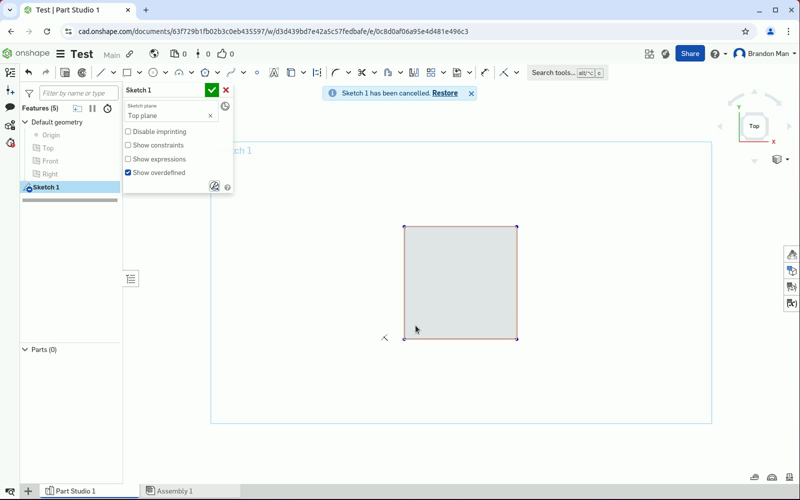
click(415, 325)
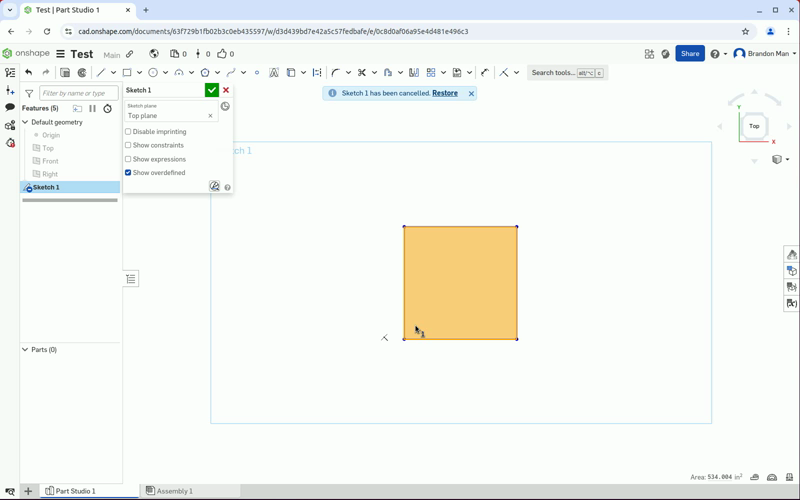
mouse_move(73, 352)
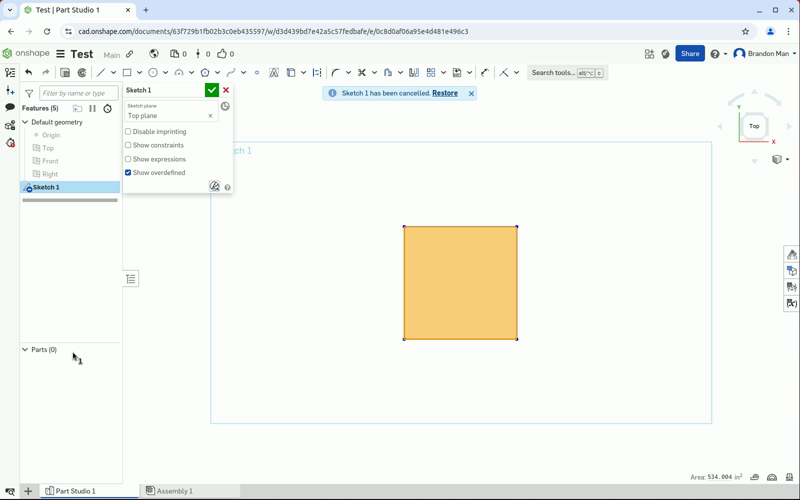
key(shift+y)
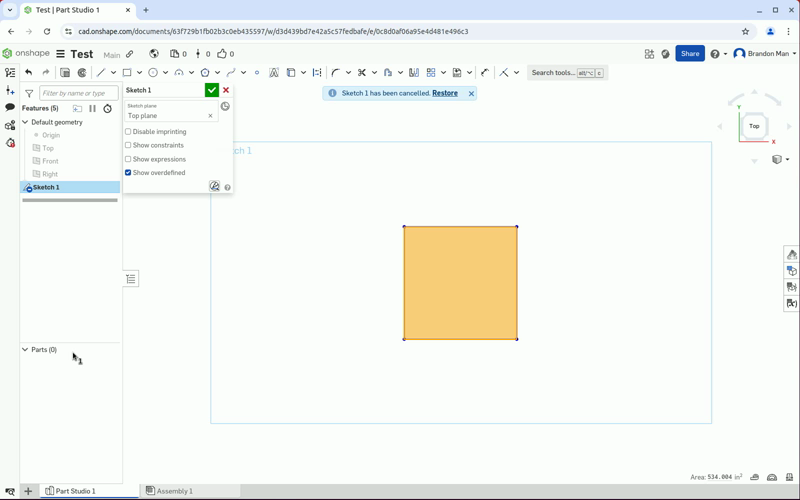
key(shift+e)
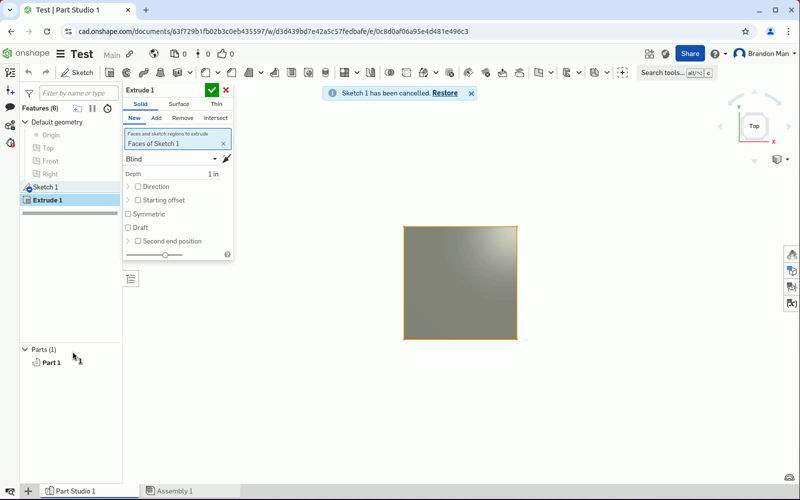
mouse_move(143, 106)
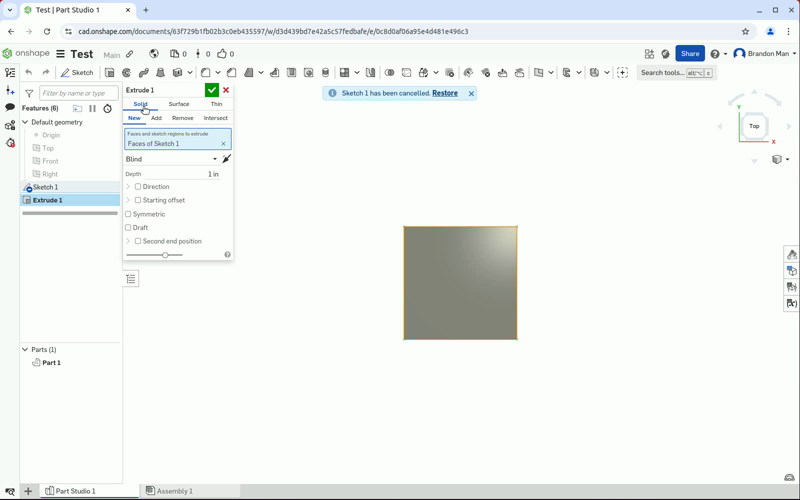
click(143, 106)
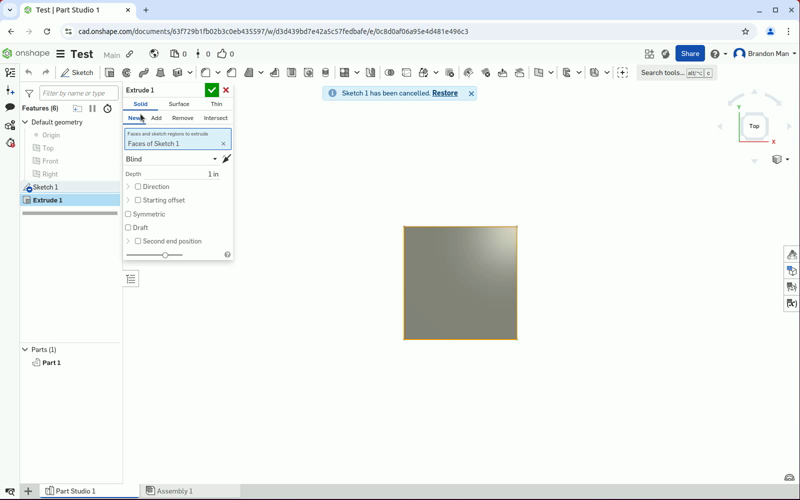
mouse_move(137, 120)
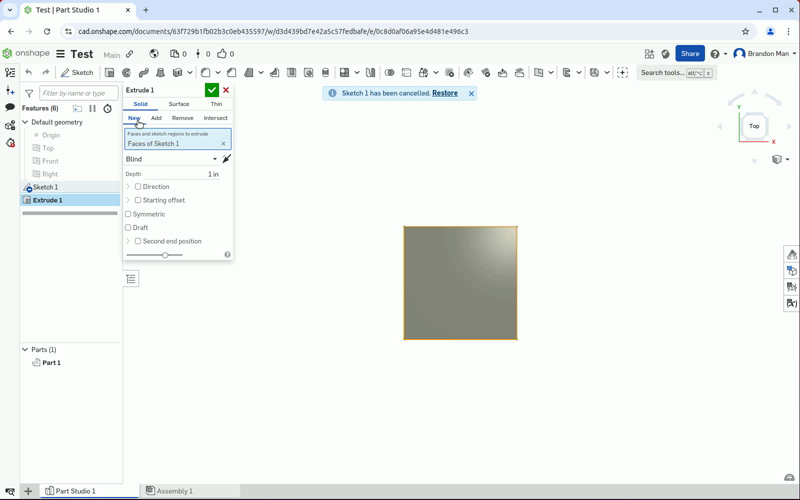
click(137, 120)
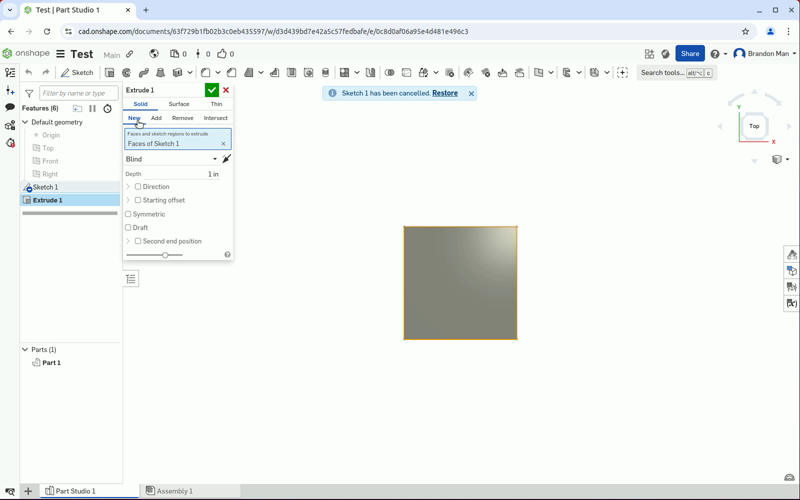
key(tab, 4)
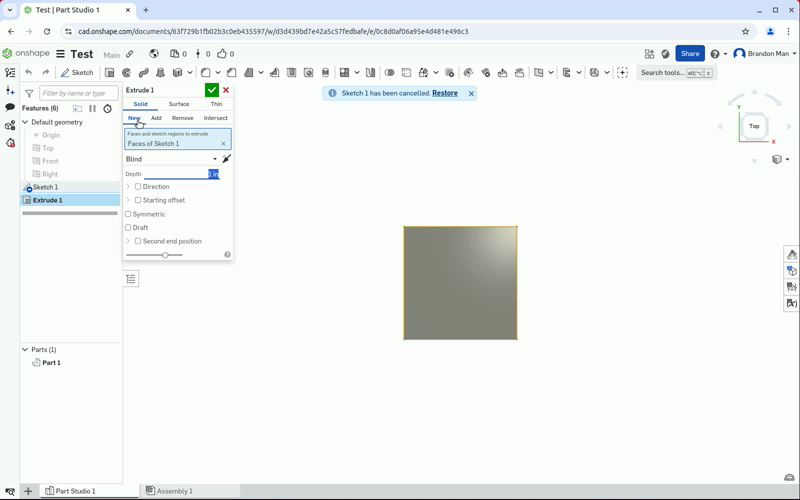
text(23.108)
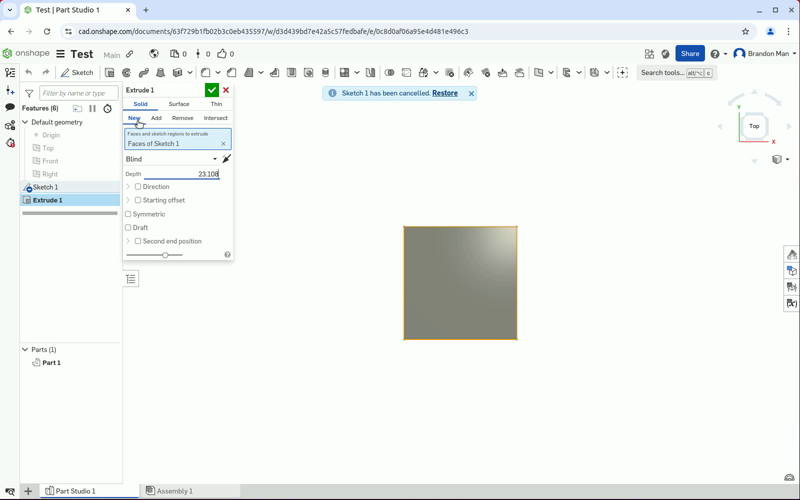
key(enter)
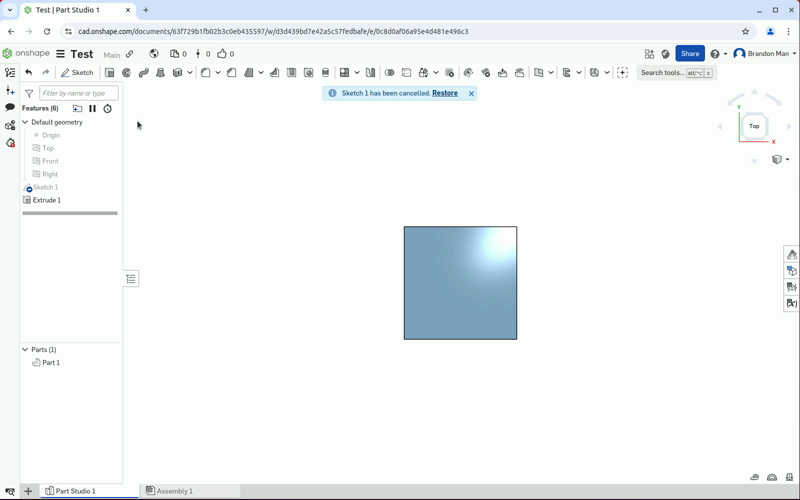
key(shift+h)
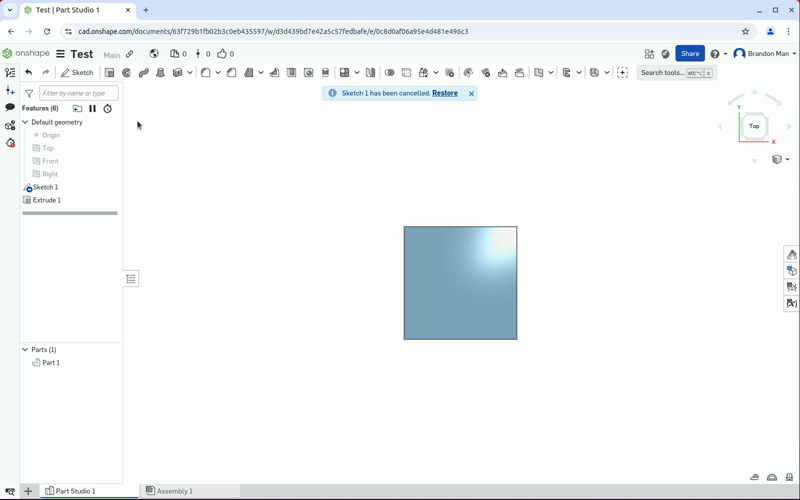
key(shift+h)
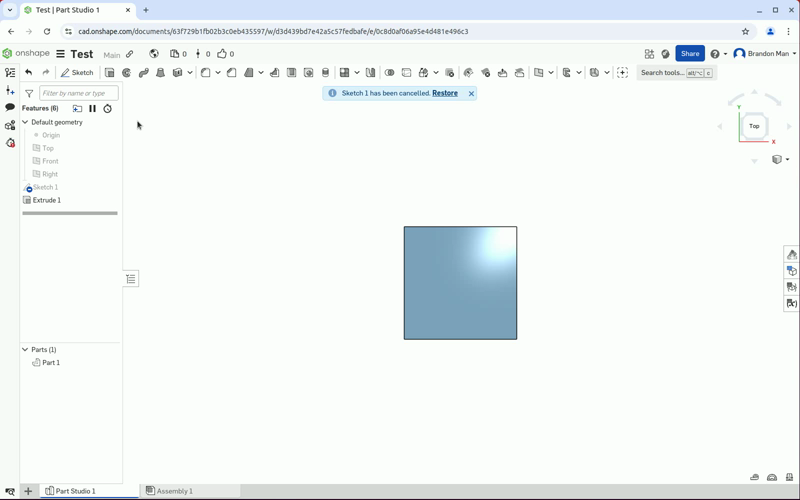
mouse_move(73, 189)
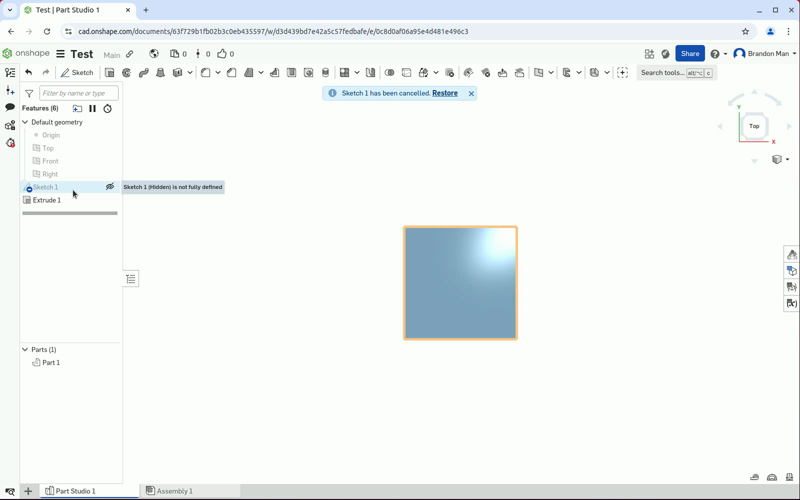
click(73, 189)
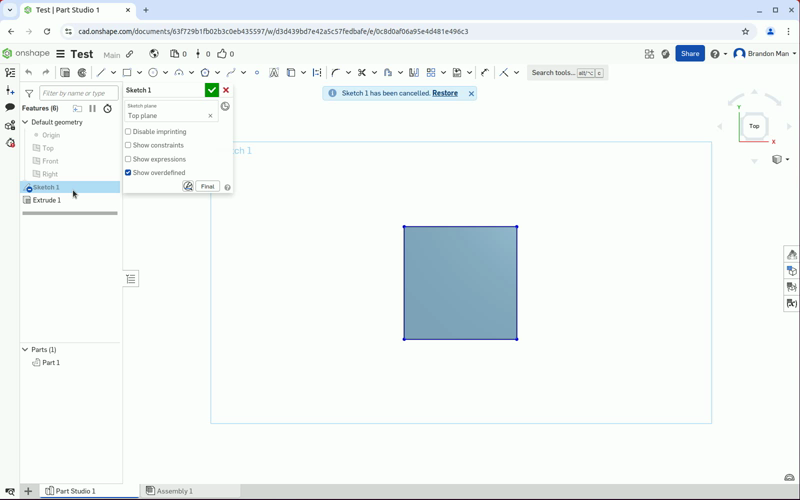
mouse_move(229, 92)
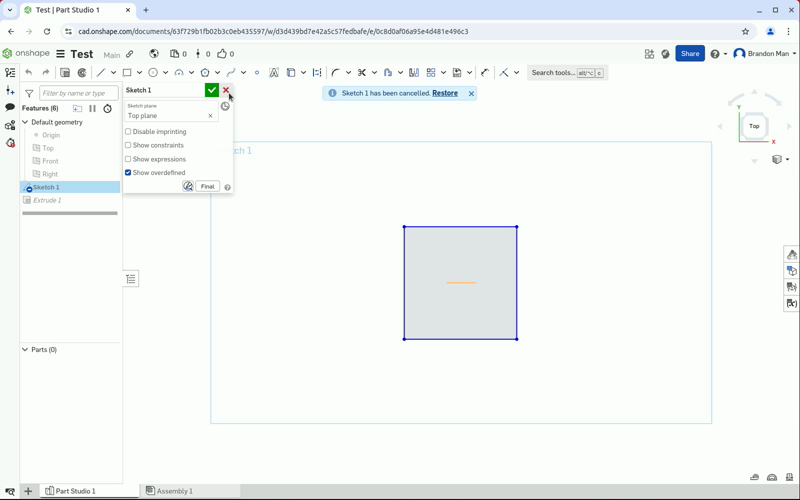
click(229, 92)
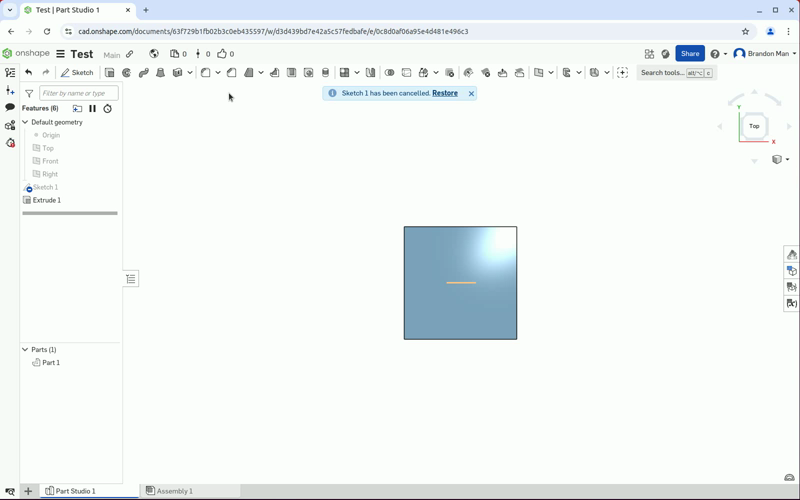
mouse_move(541, 75)
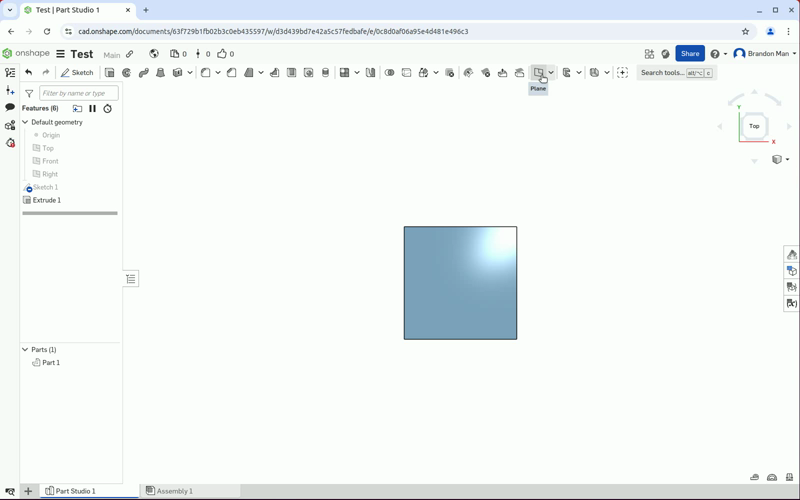
click(541, 75)
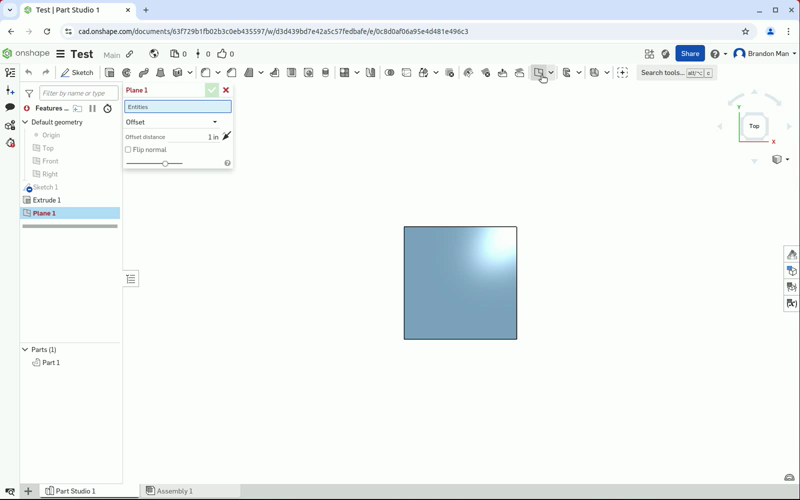
mouse_move(73, 150)
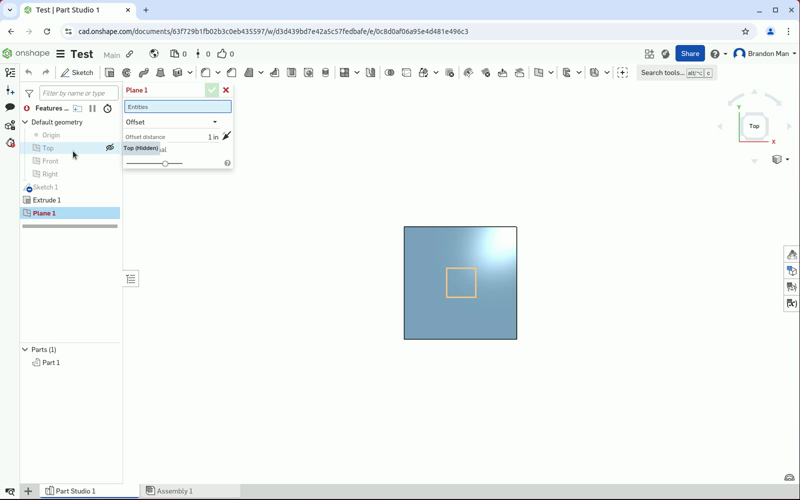
click(73, 150)
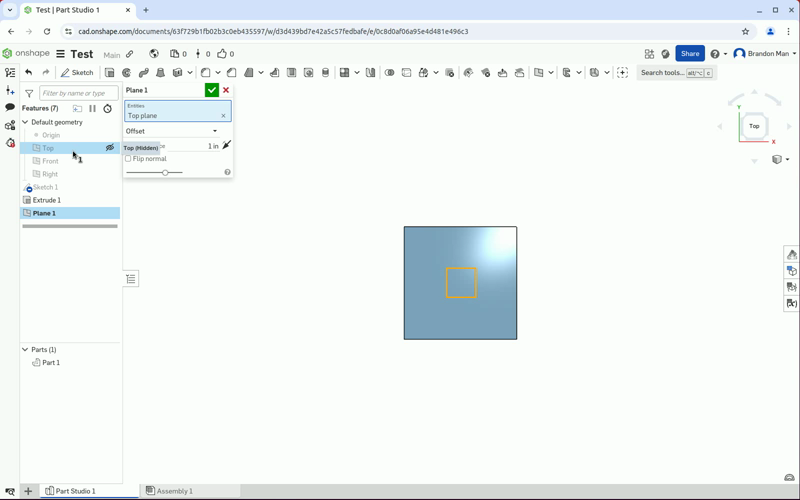
key(tab, 2)
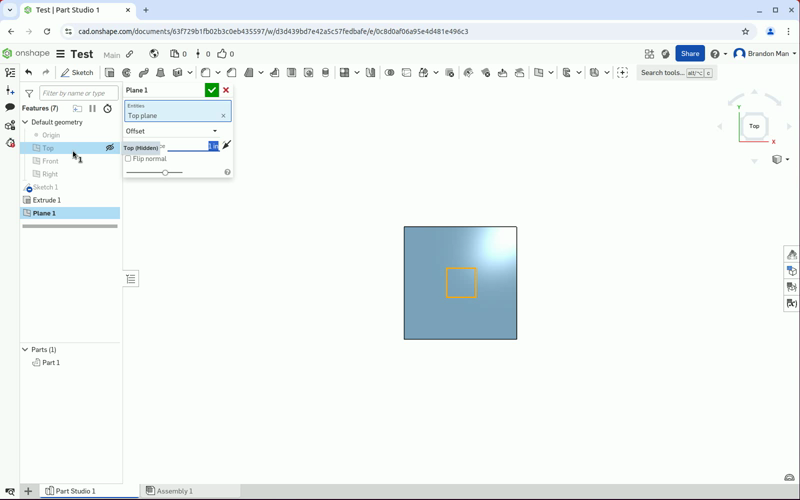
text(23.108)
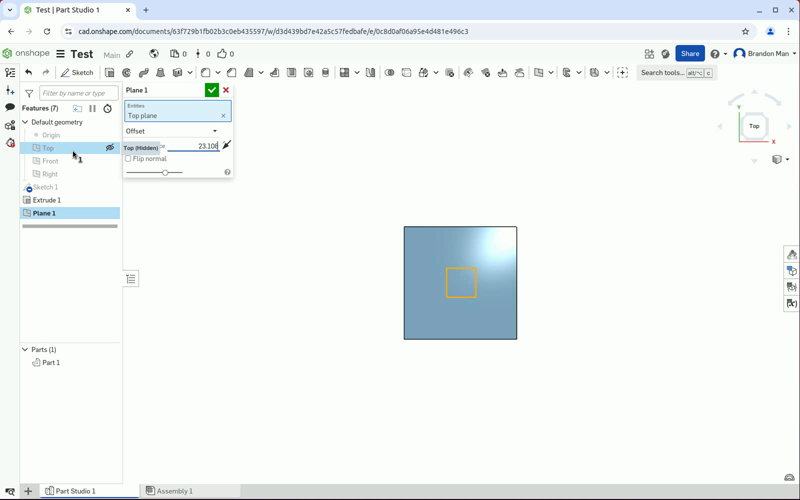
key(enter, 2)
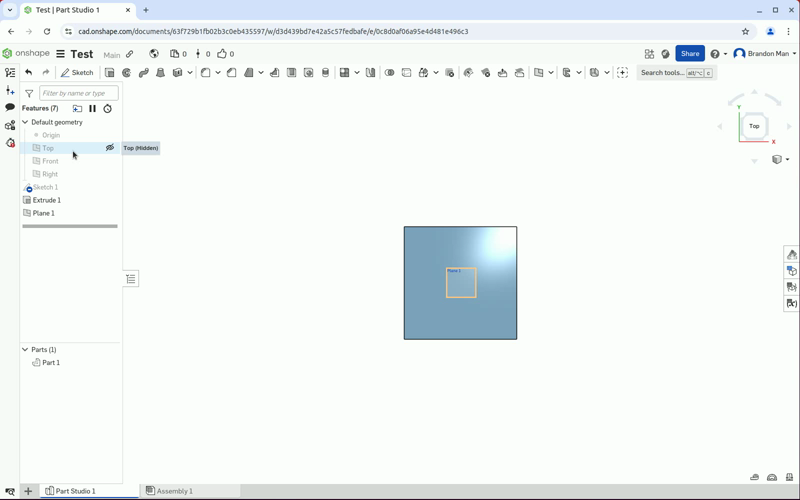
key(shift+s)
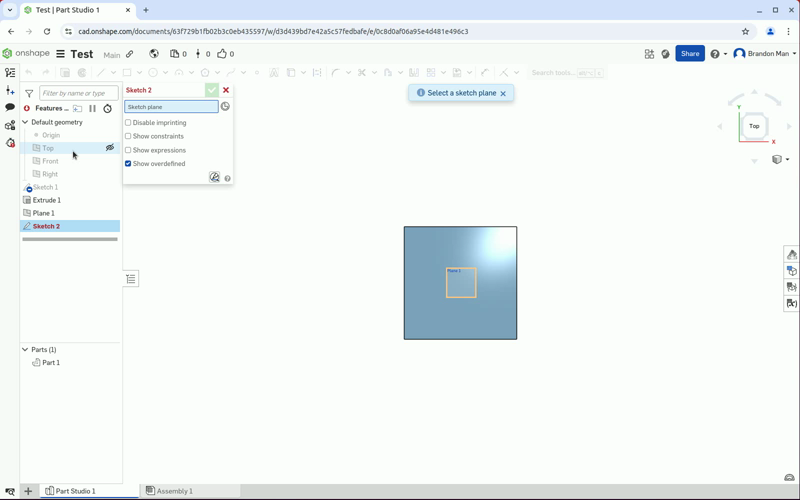
mouse_move(73, 215)
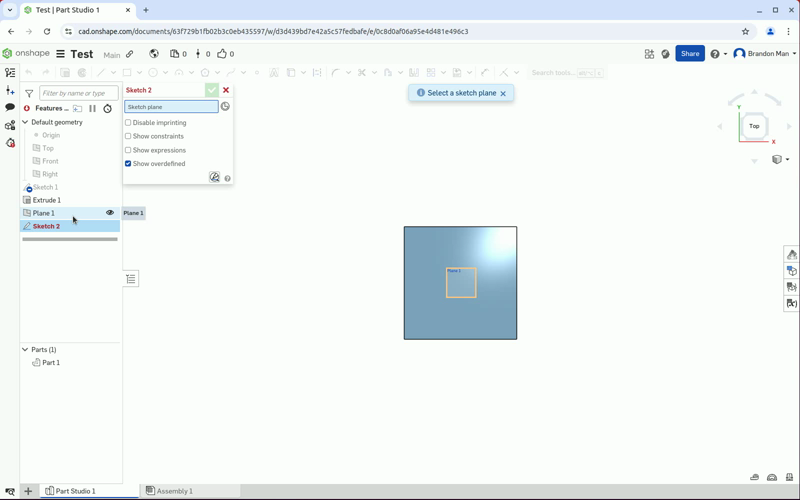
click(73, 215)
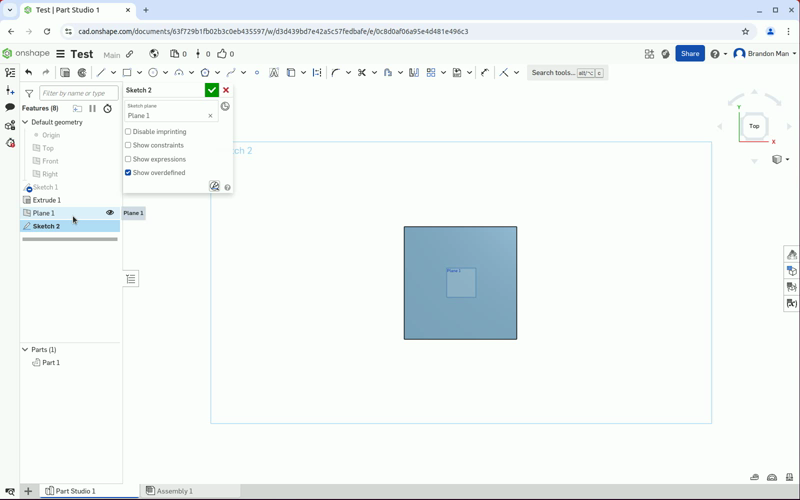
mouse_move(73, 352)
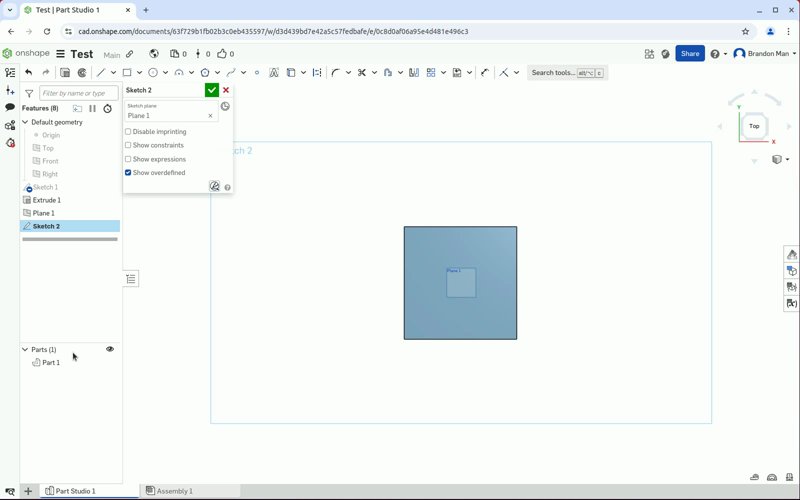
key(y)
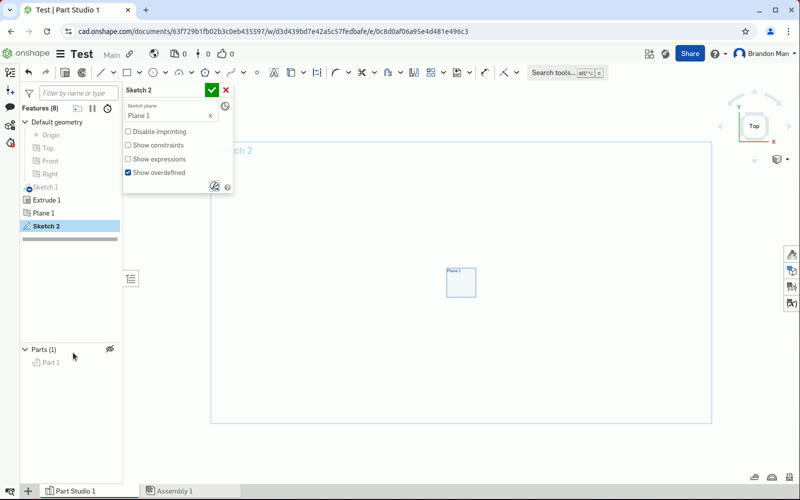
key(l)
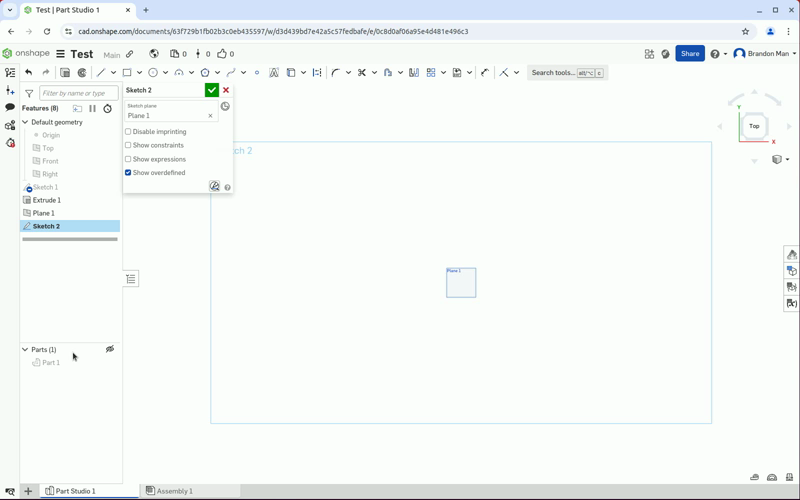
key_down(shift)
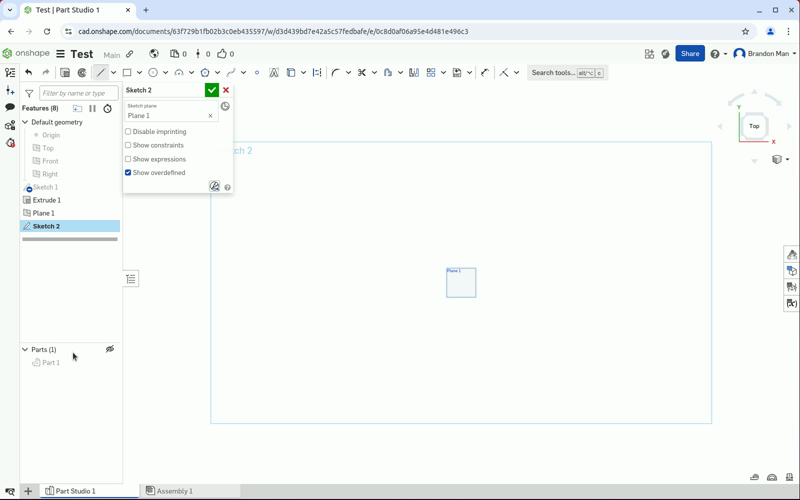
mouse_move(404, 339)
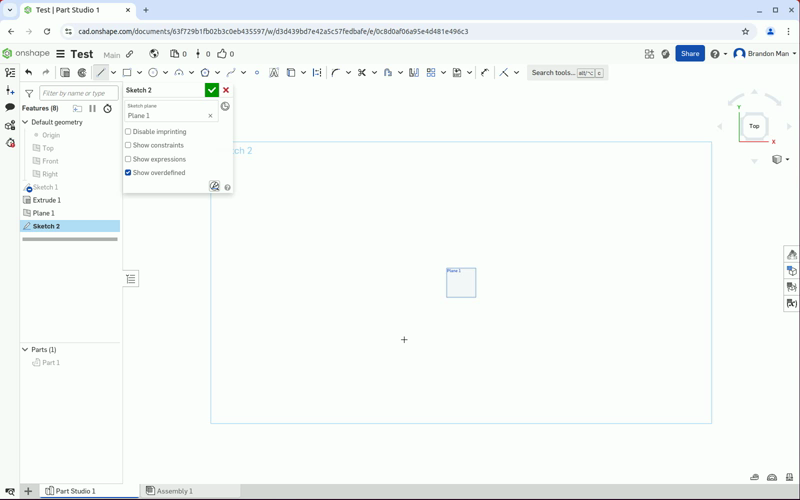
click(404, 339)
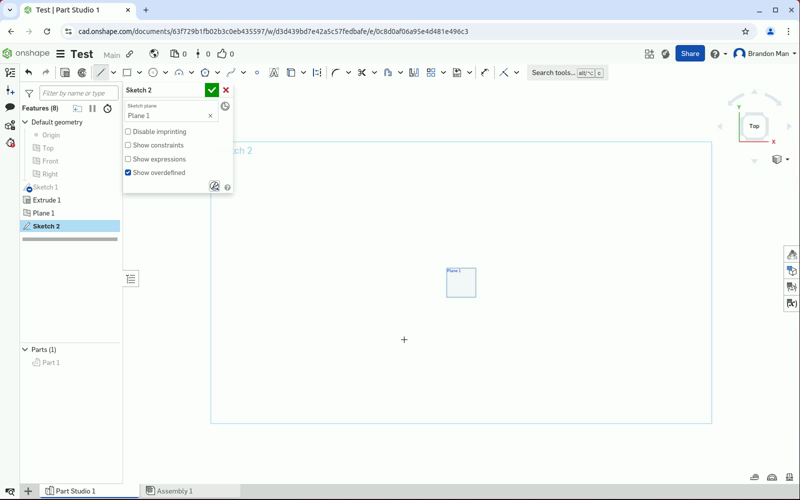
key_up(shift)
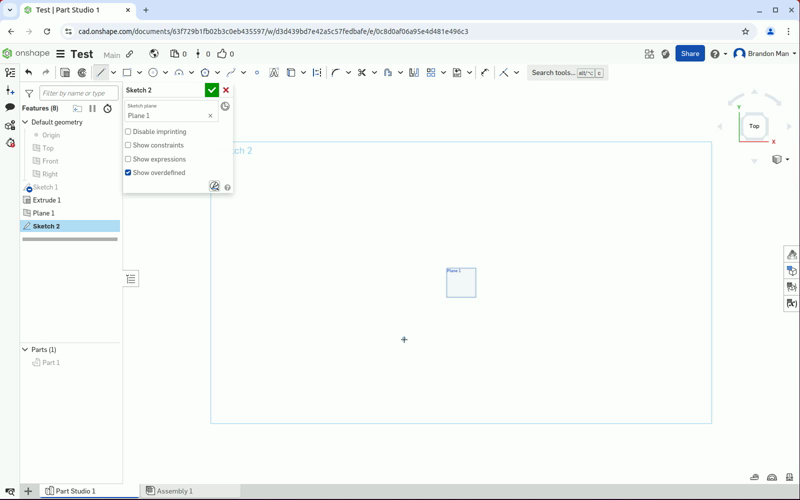
key_down(shift)
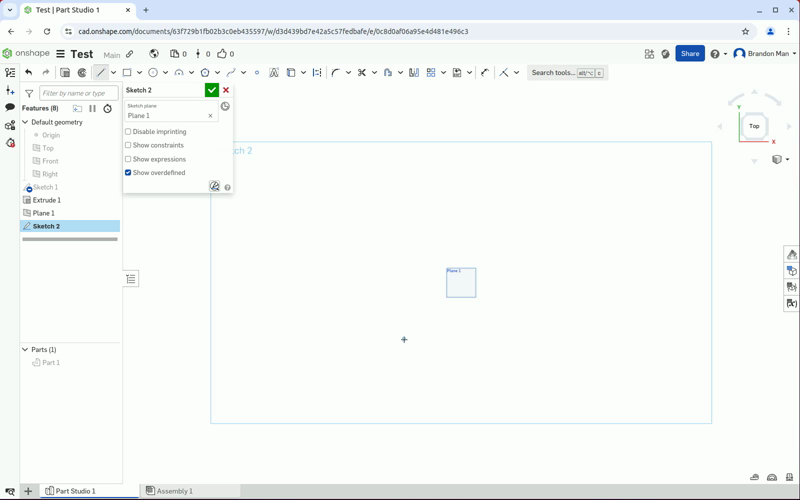
mouse_move(516, 339)
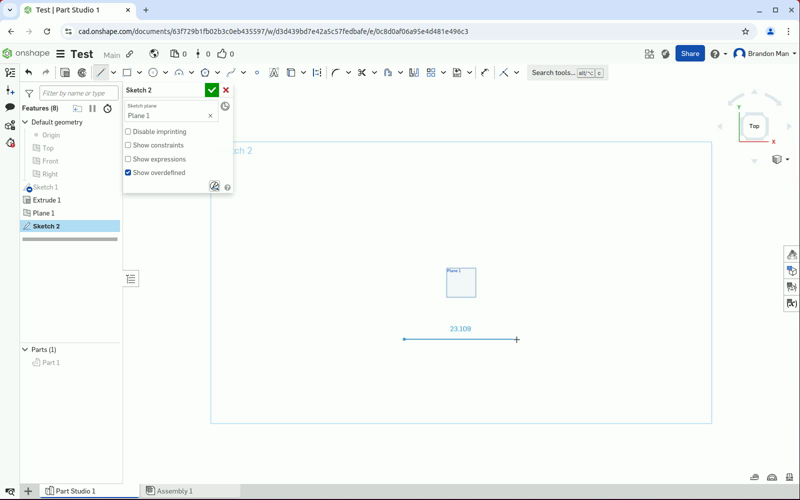
click(516, 339)
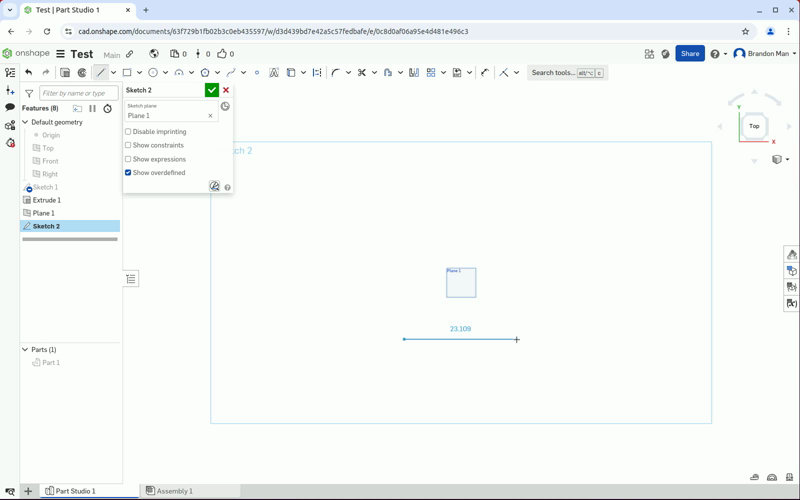
key_up(shift)
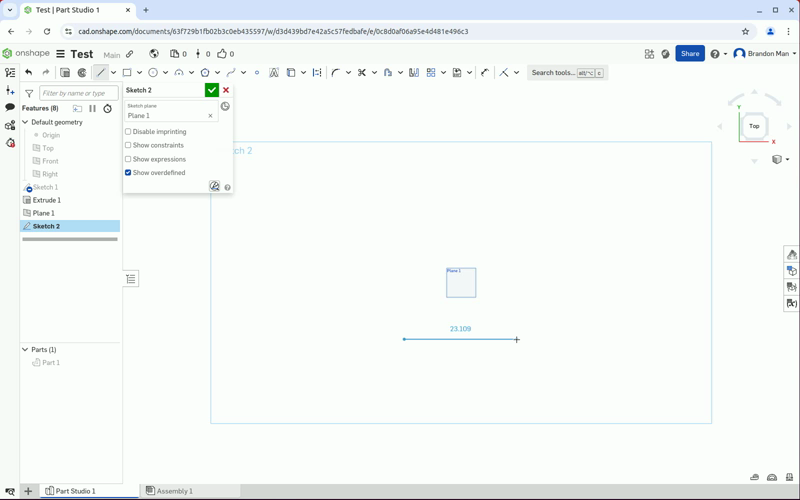
key_down(shift)
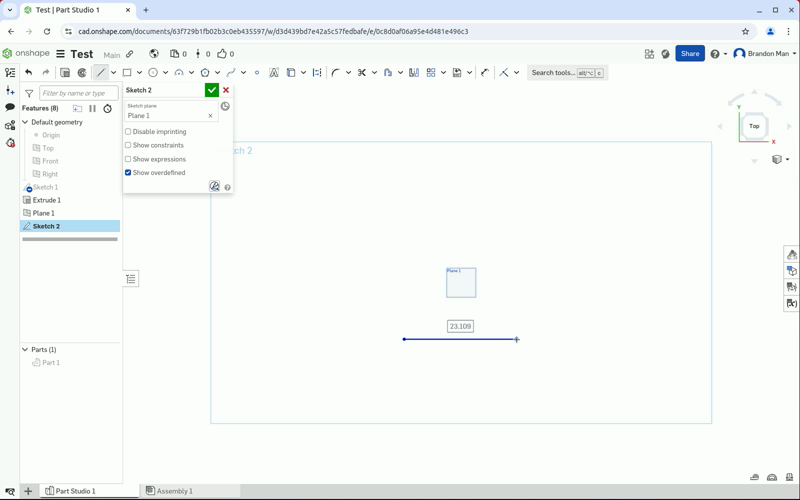
mouse_move(516, 249)
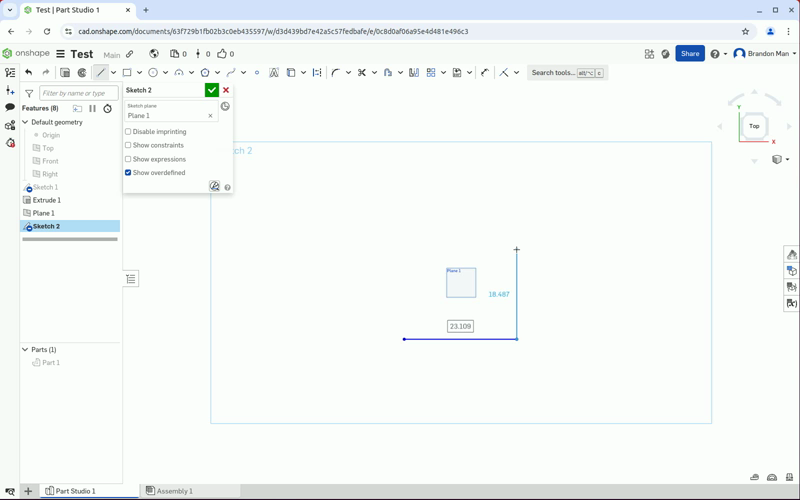
click(516, 249)
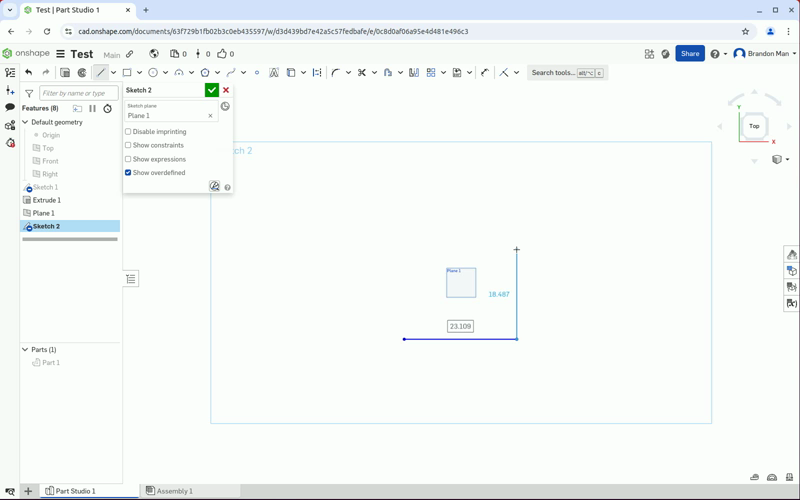
key_up(shift)
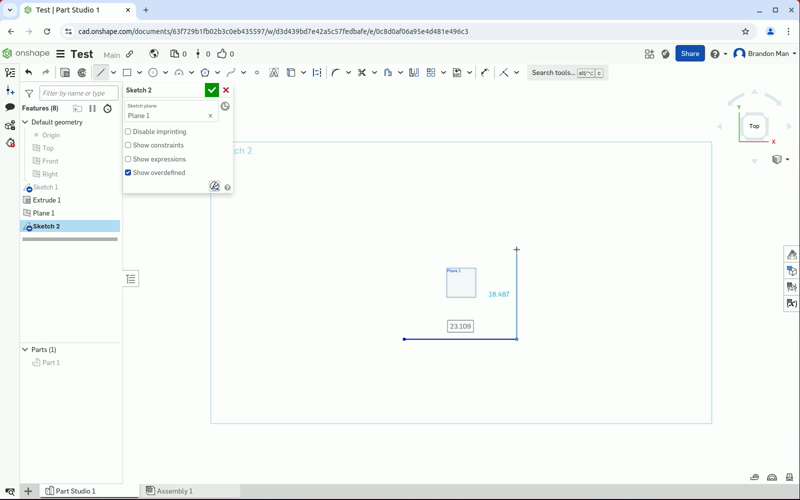
key_down(shift)
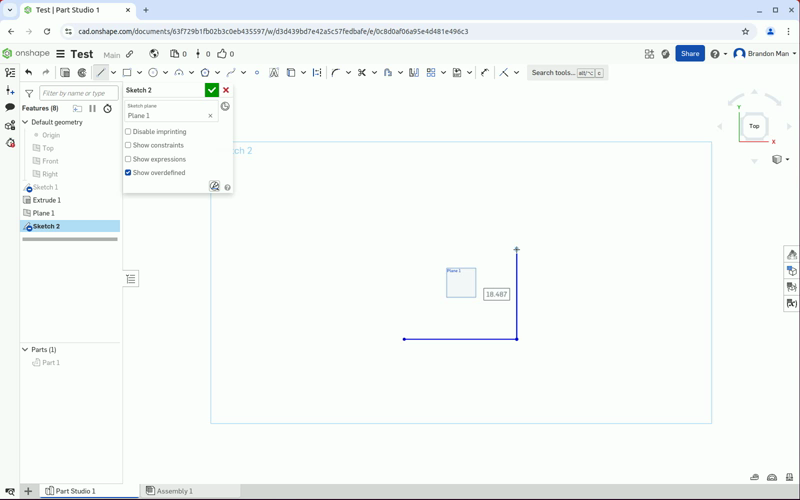
mouse_move(404, 249)
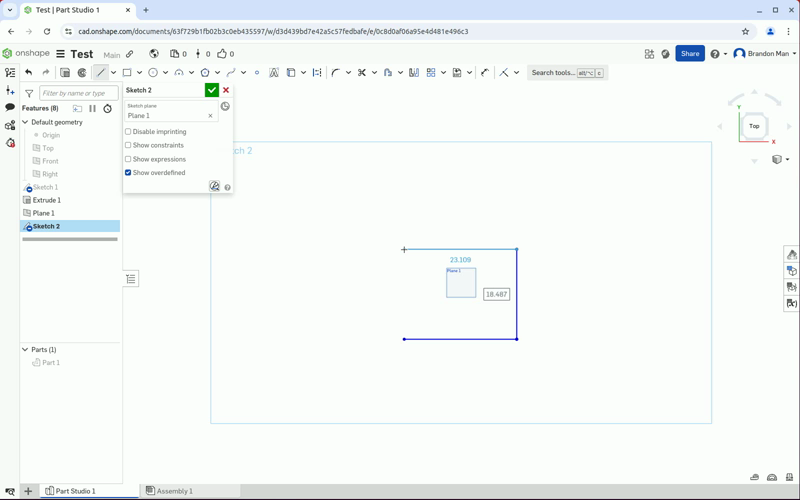
click(404, 249)
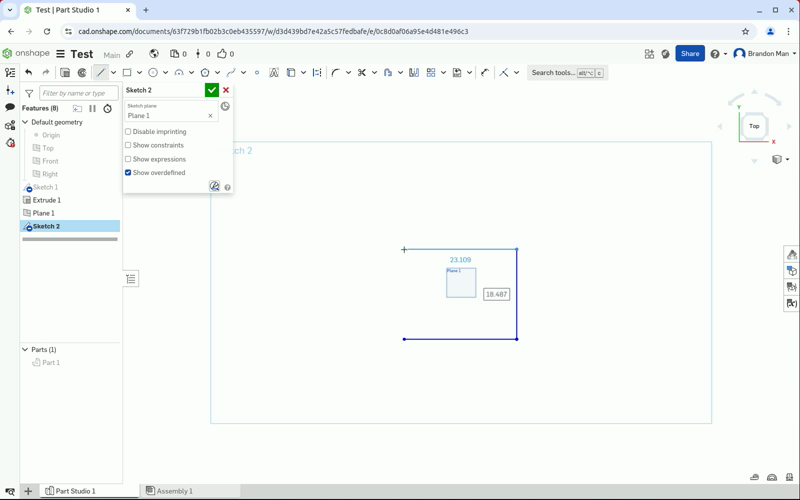
key_up(shift)
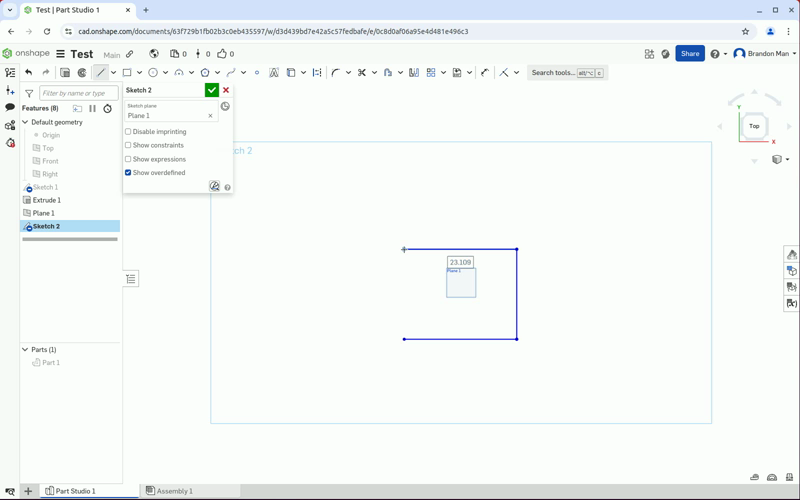
key_down(shift)
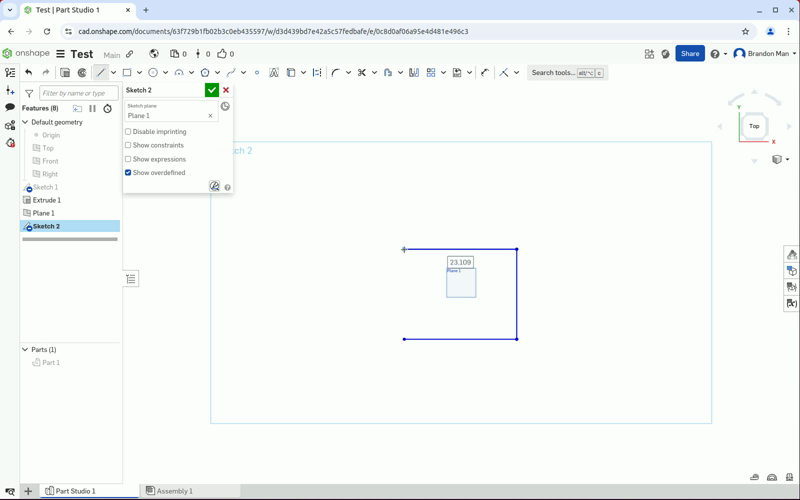
mouse_move(404, 339)
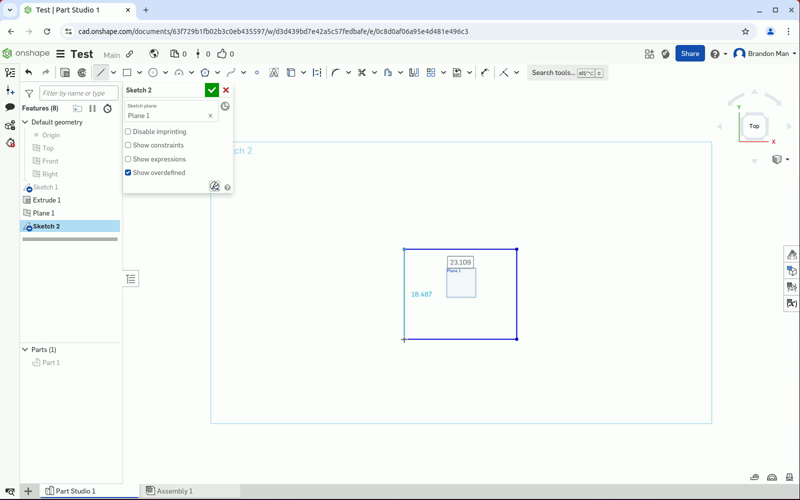
key_up(shift)
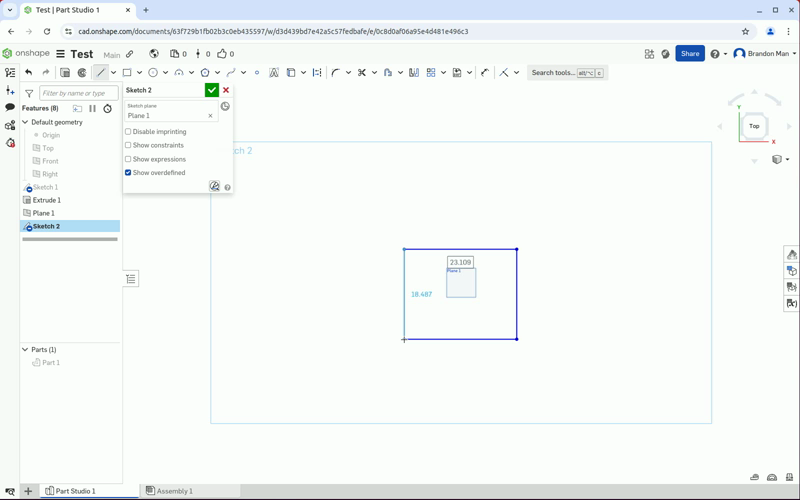
click(404, 339)
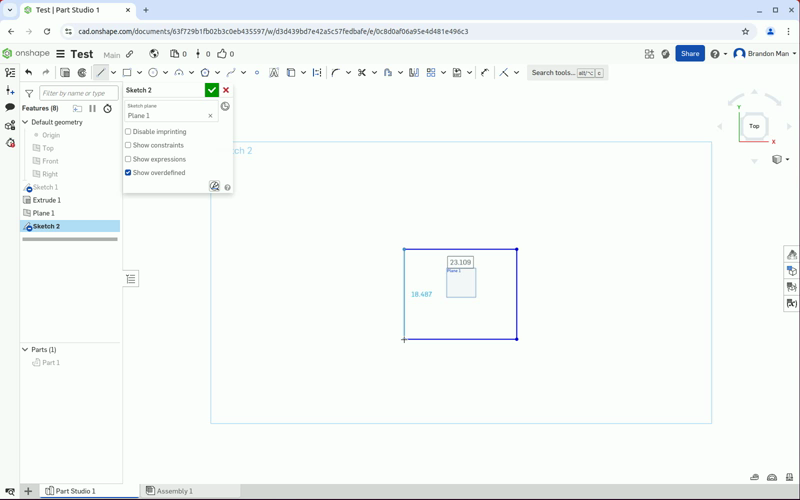
key(esc)
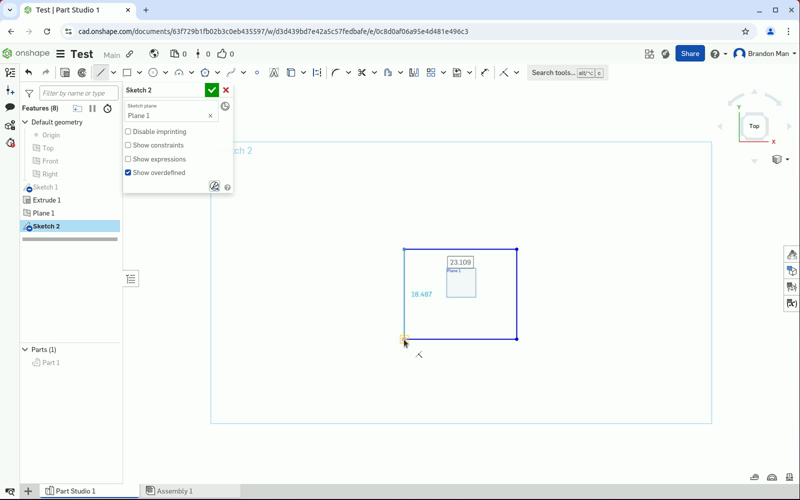
mouse_move(470, 299)
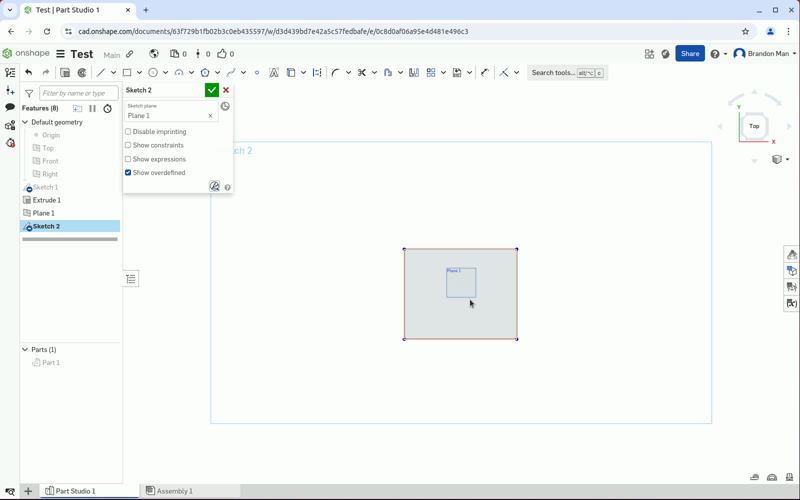
click(470, 299)
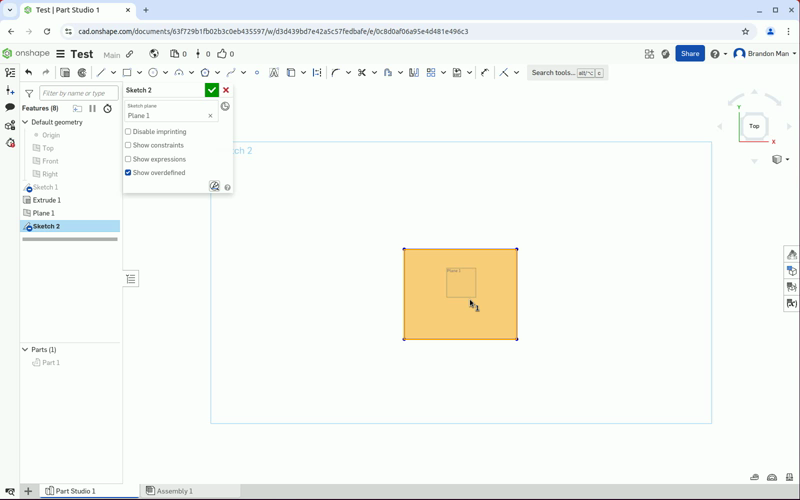
mouse_move(73, 352)
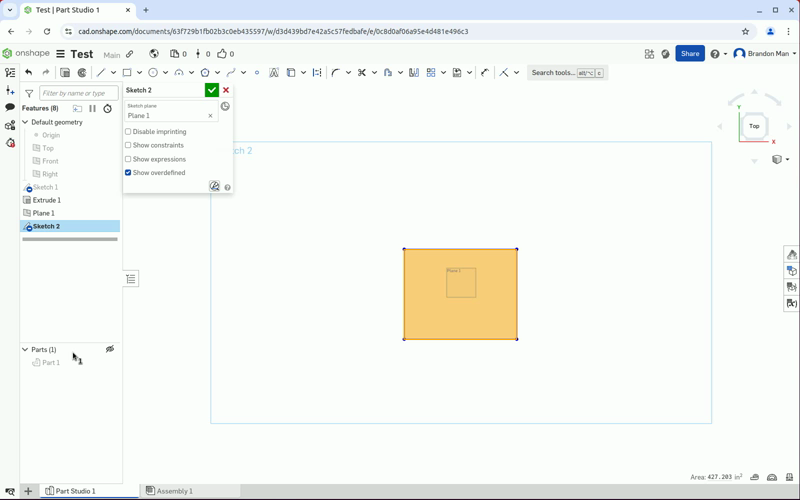
key(shift+y)
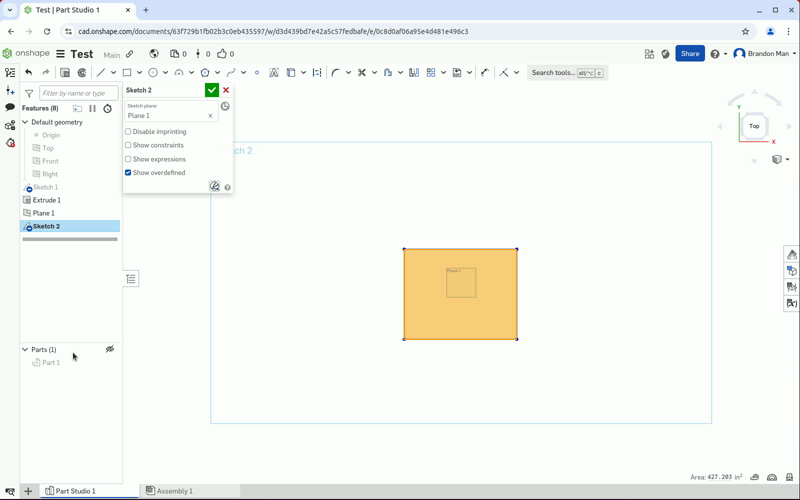
key(shift+e)
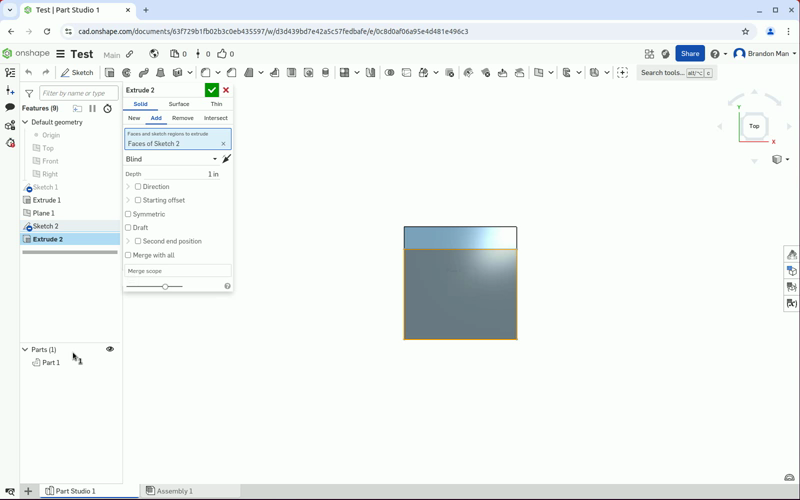
mouse_move(143, 106)
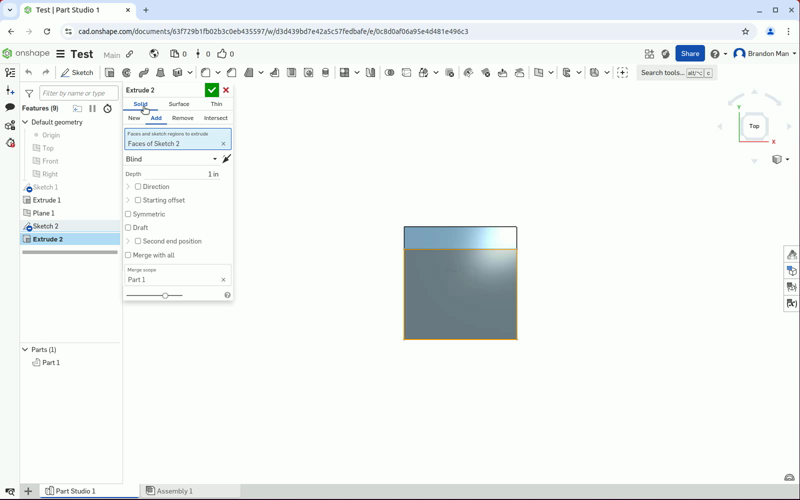
click(143, 106)
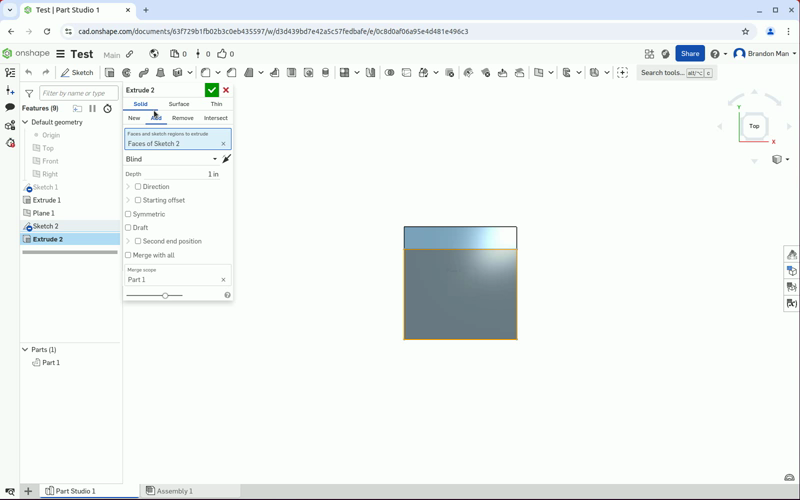
mouse_move(186, 120)
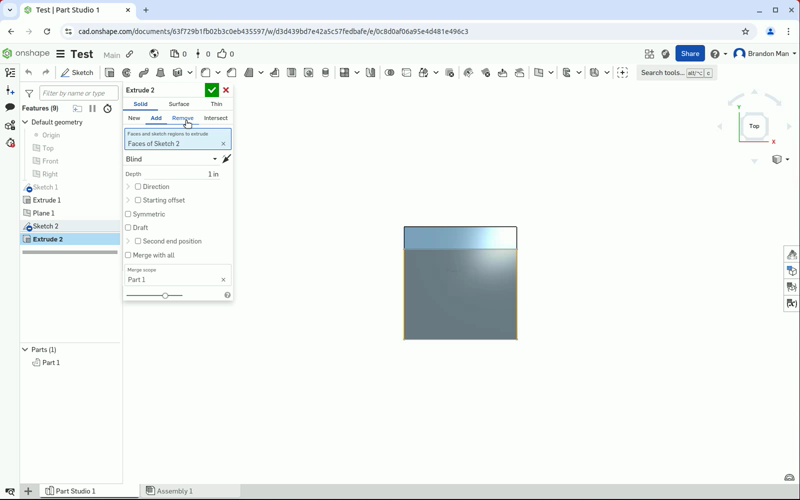
click(186, 120)
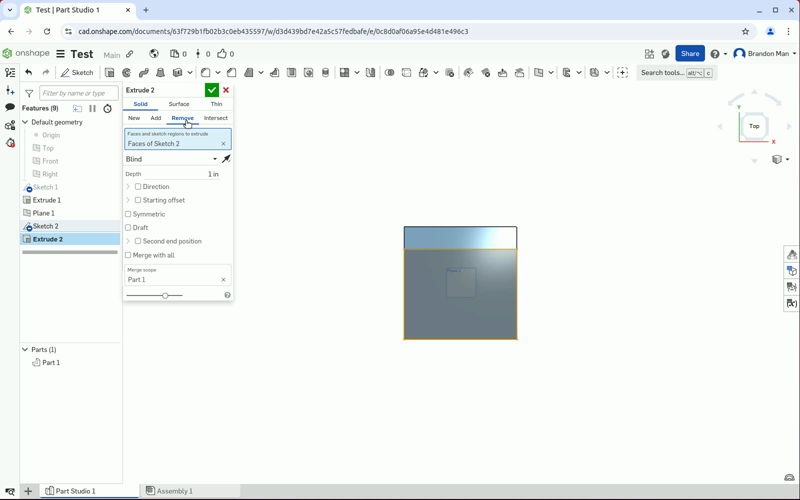
key(tab, 4)
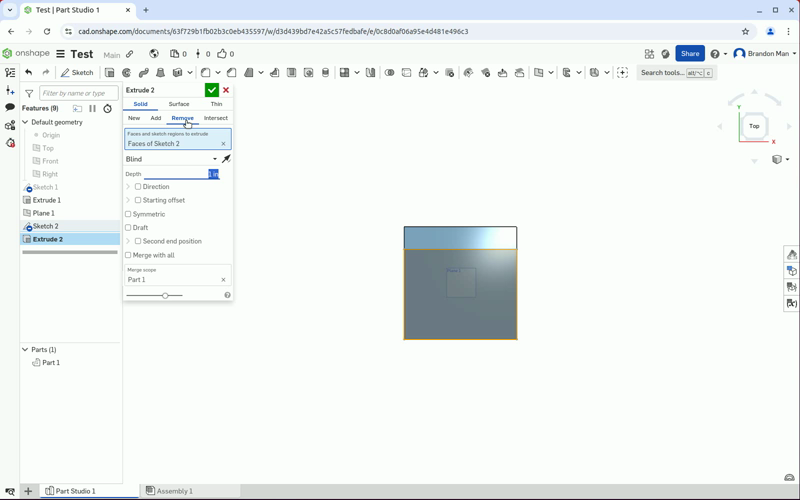
text(9.147)
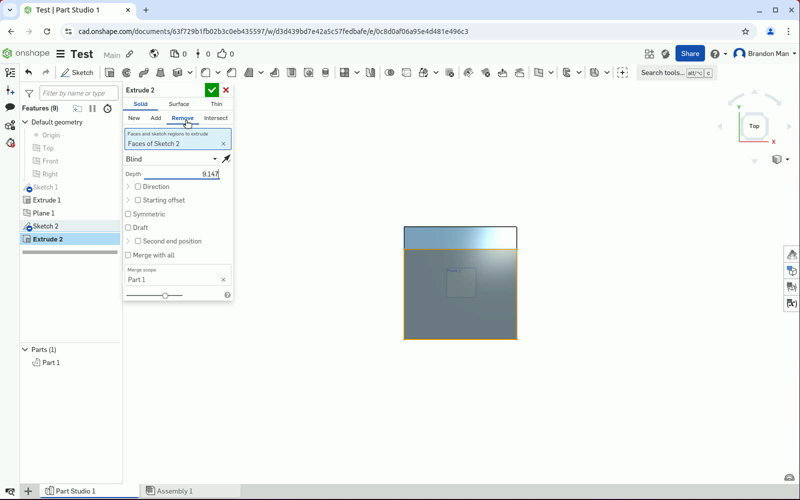
key(tab, 6)
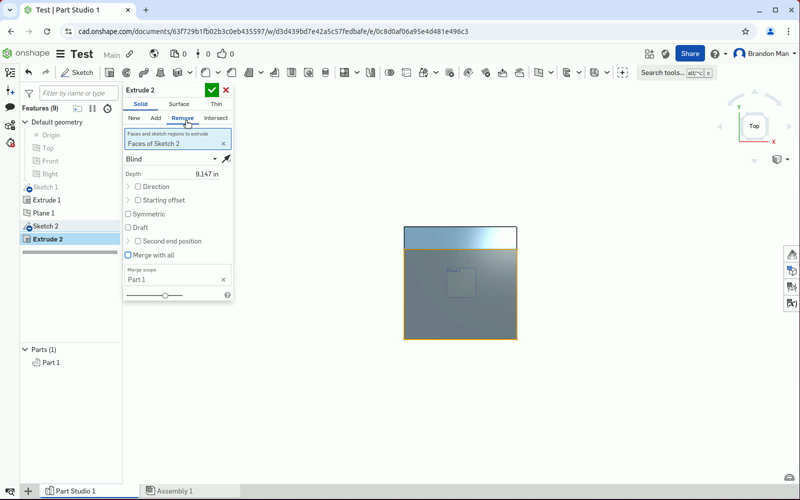
key(space)
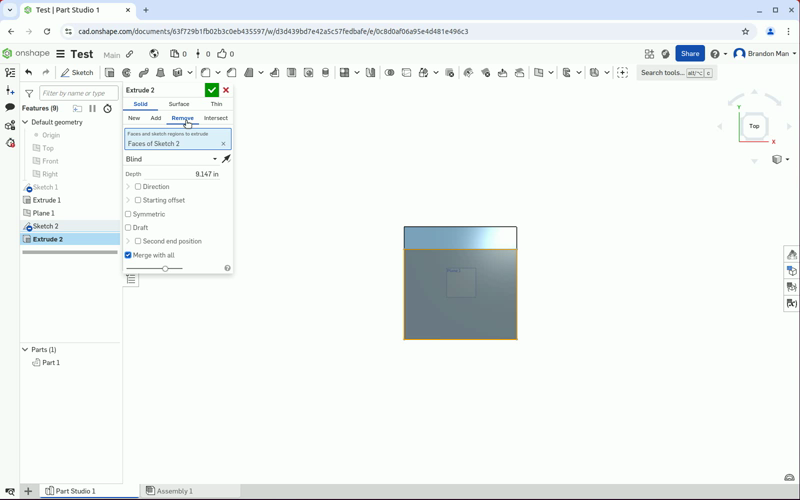
key(enter)
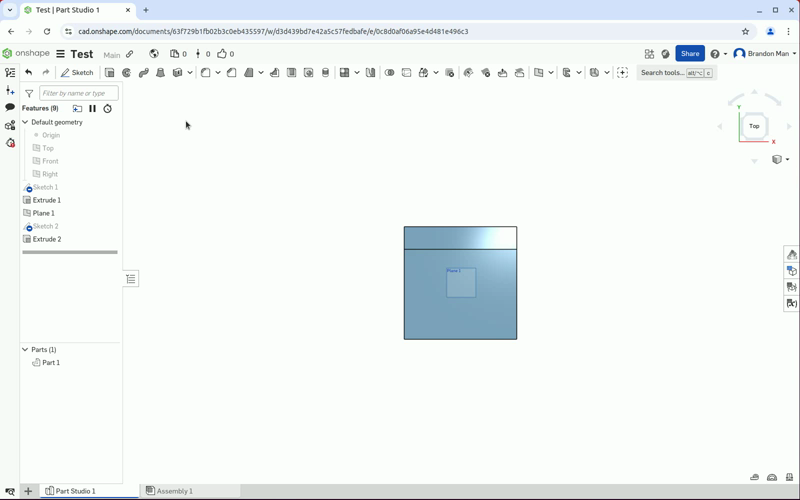
key(shift+h)
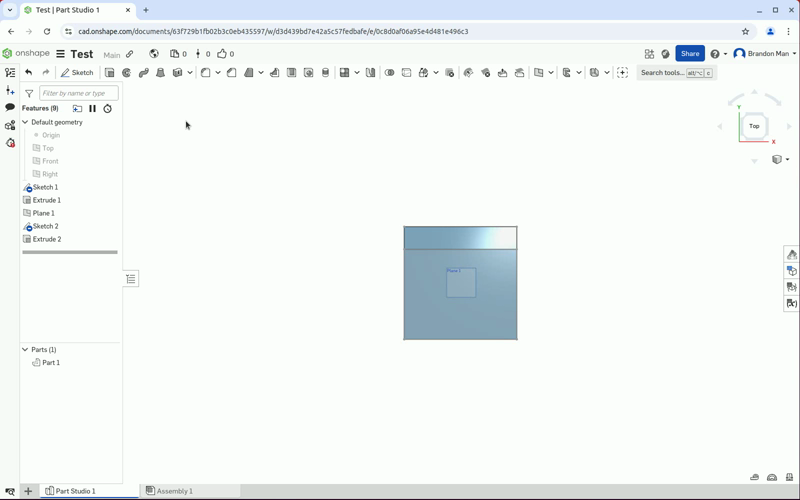
key(shift+h)
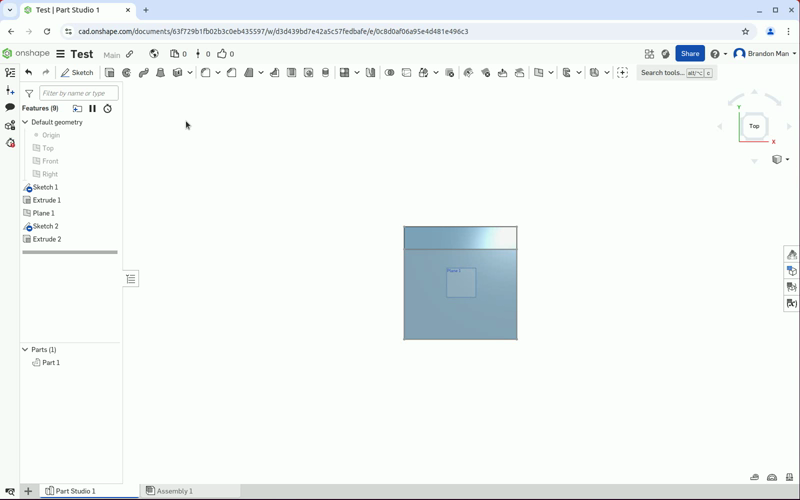
key(shift+7)
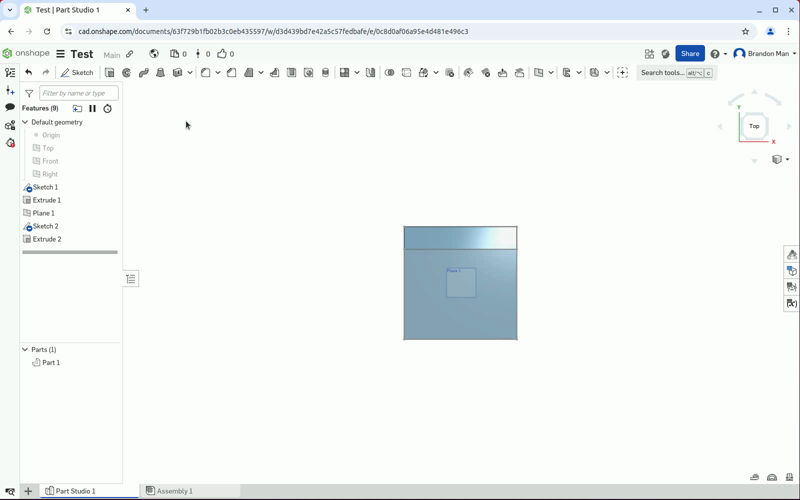
key(up, 3)
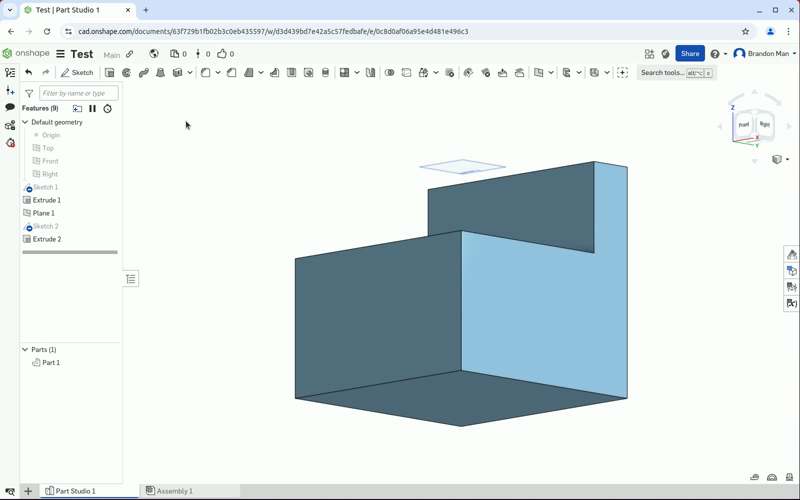
key(left, 3)
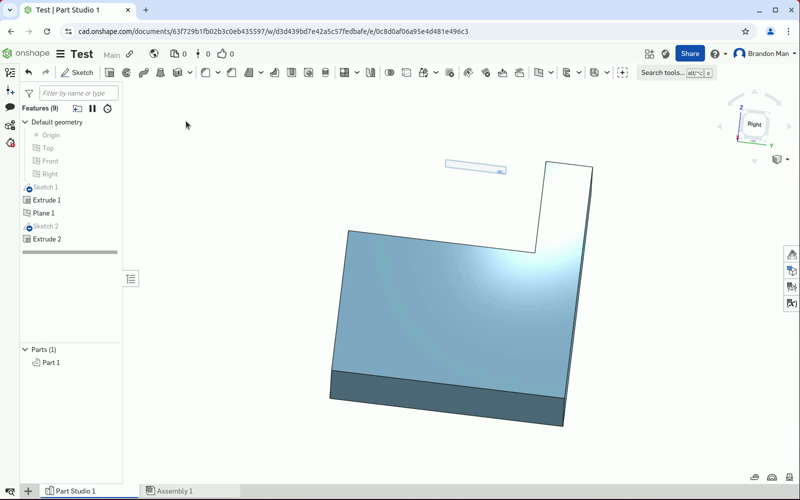
key(right, 3)
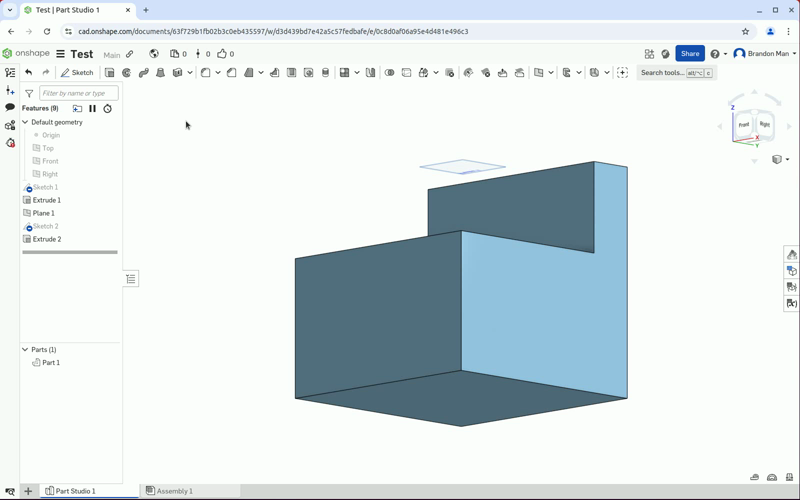
key(down, 3)
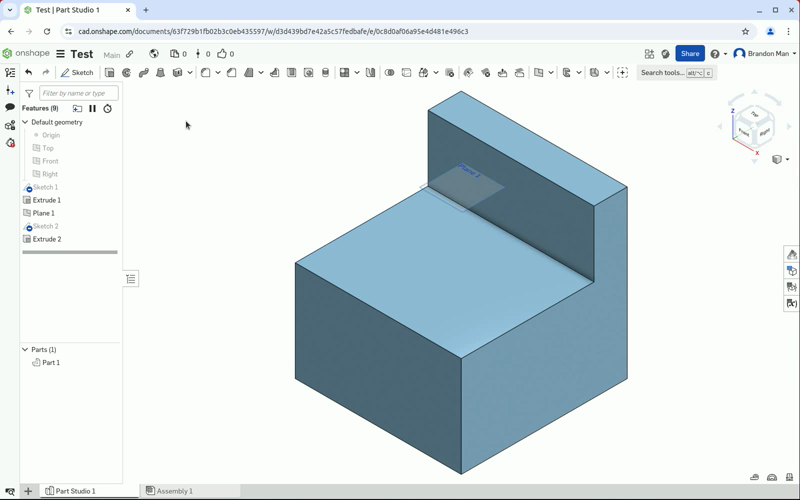
mouse_move(73, 189)
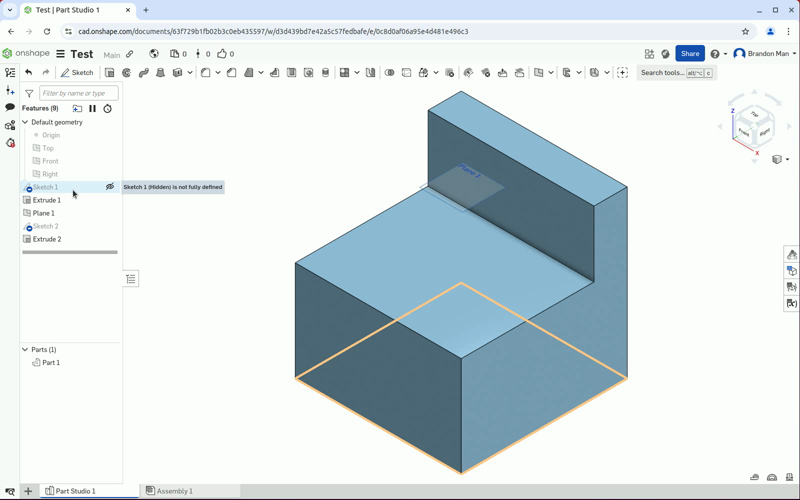
click(73, 189)